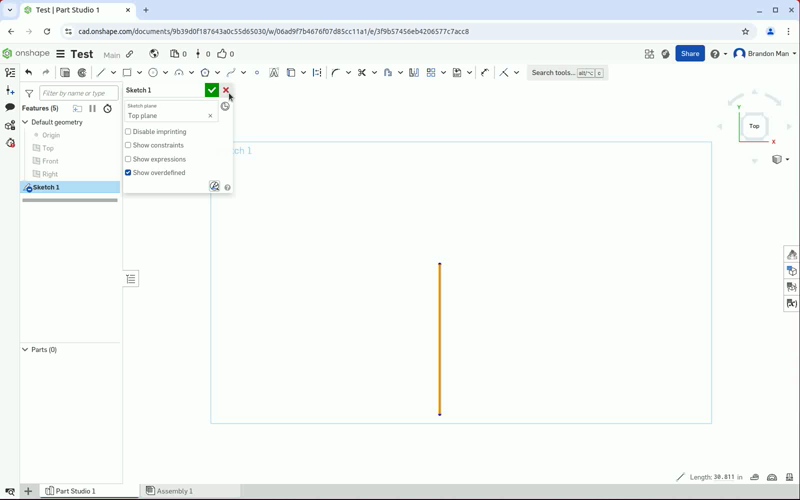
key(shift+h)
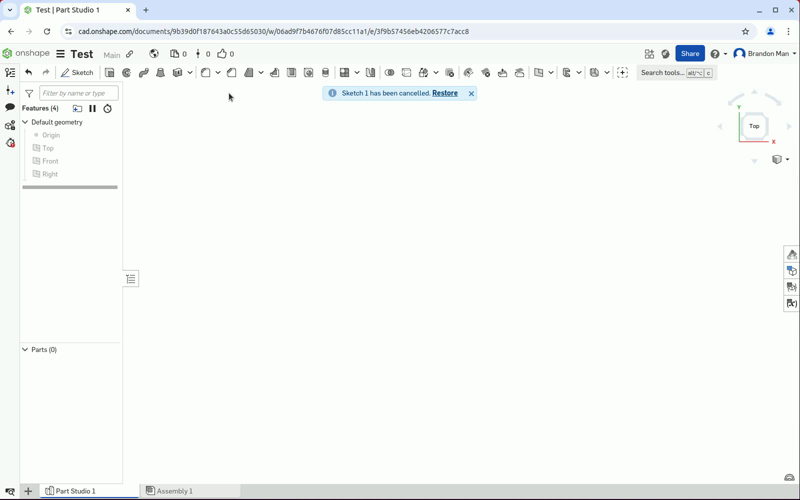
mouse_move(73, 352)
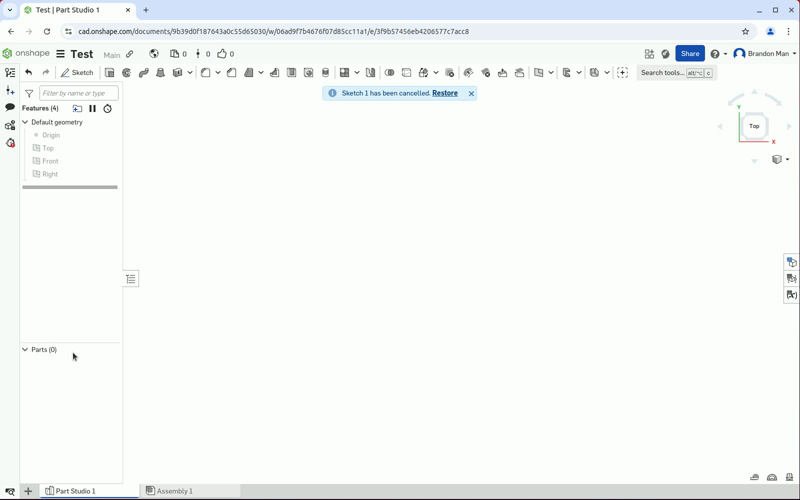
key(y)
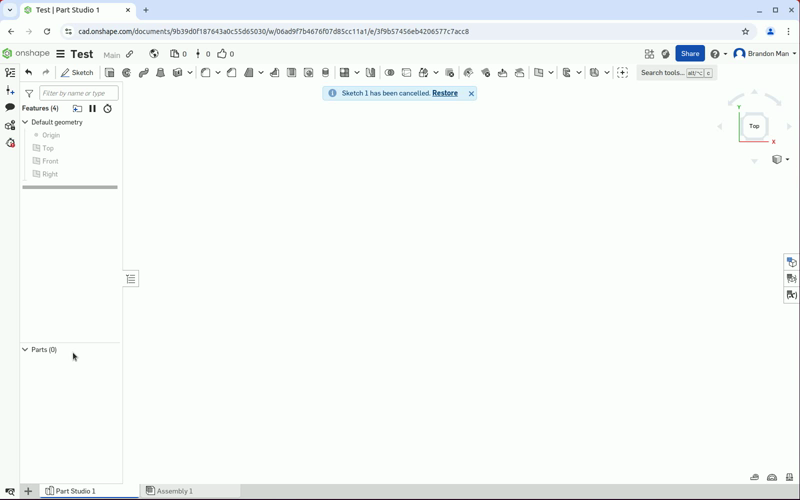
key(shift+p)
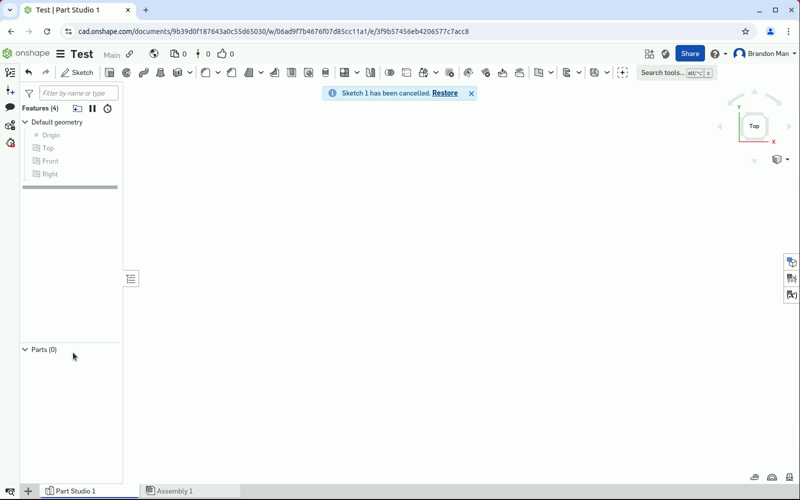
key(space)
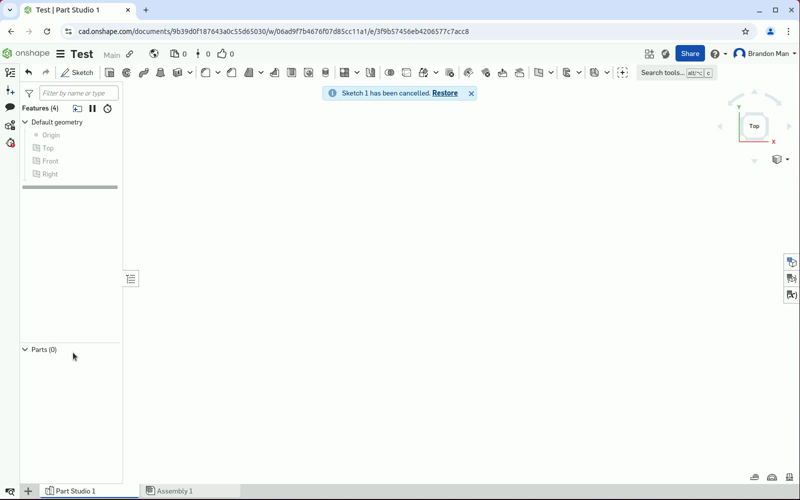
key_down(shift)
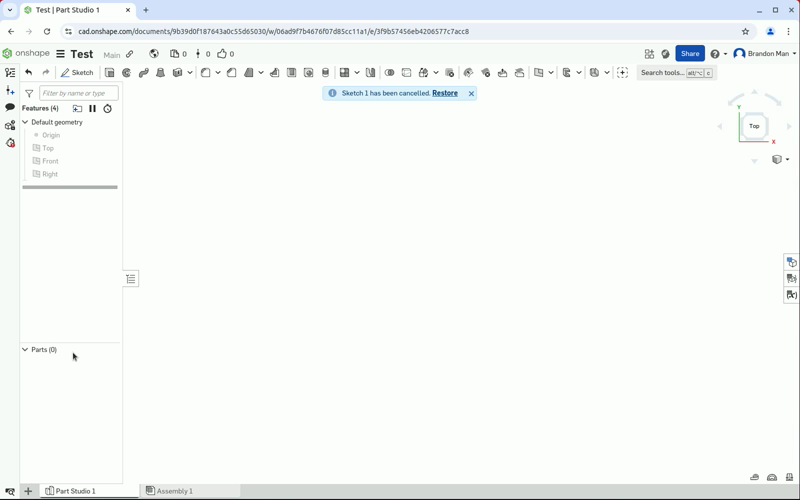
key(up)
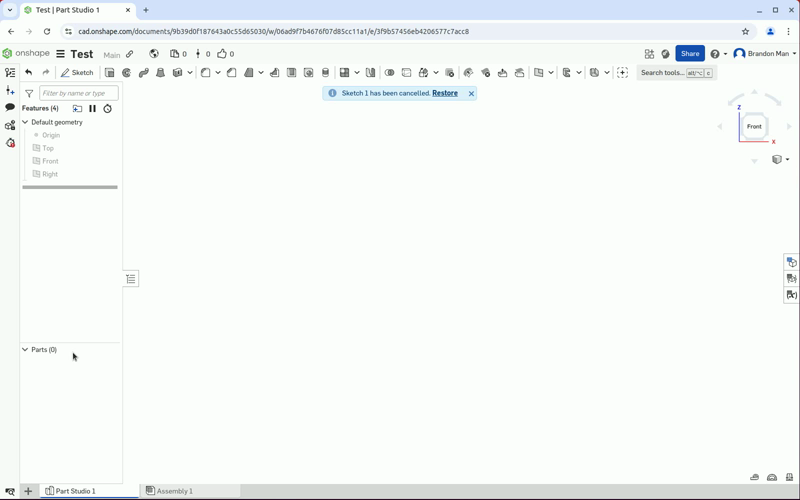
key_up(shift)
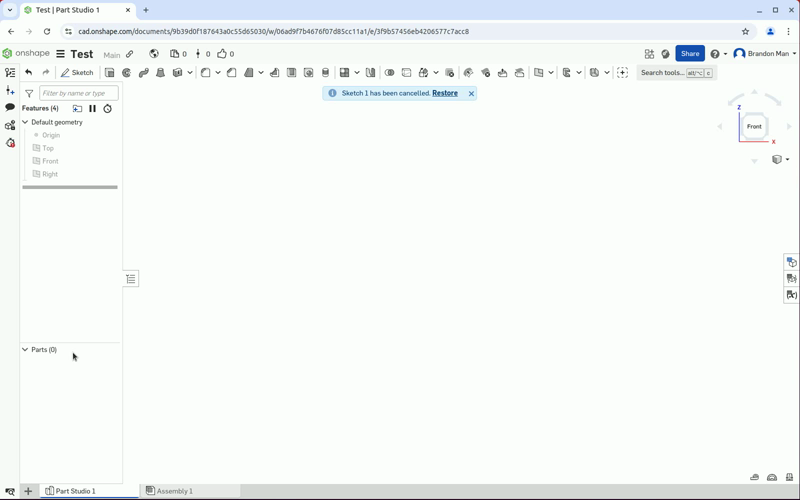
mouse_move(73, 352)
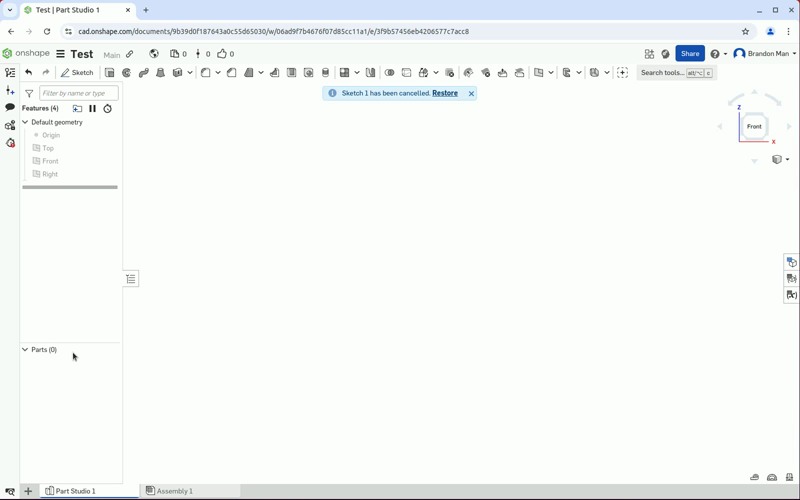
key(shift+y)
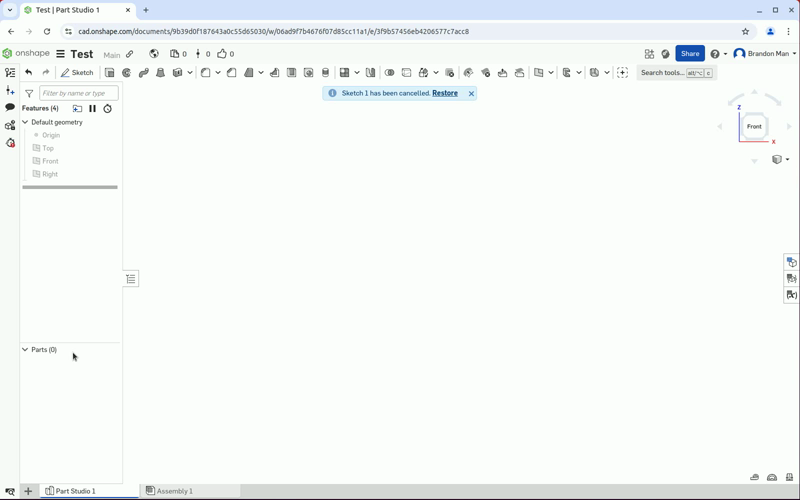
key(shift+s)
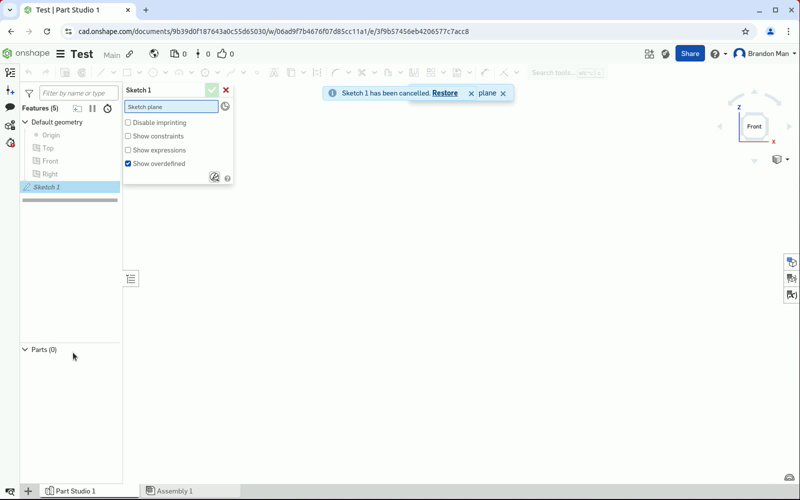
mouse_move(73, 163)
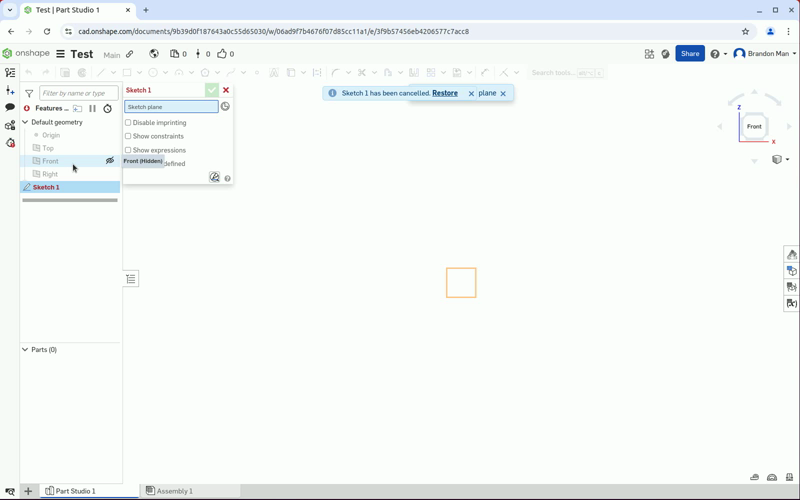
click(73, 163)
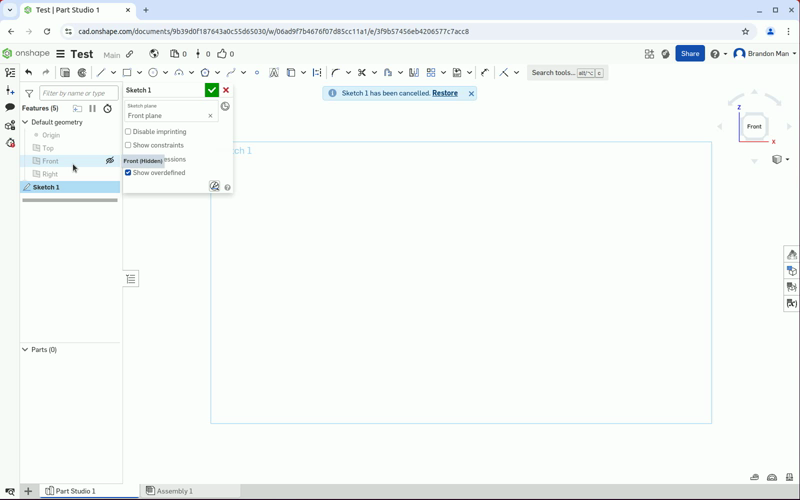
mouse_move(73, 352)
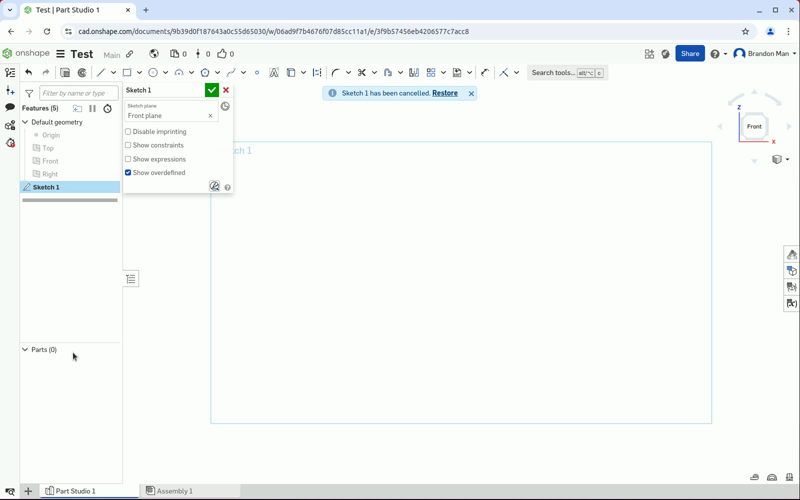
key(y)
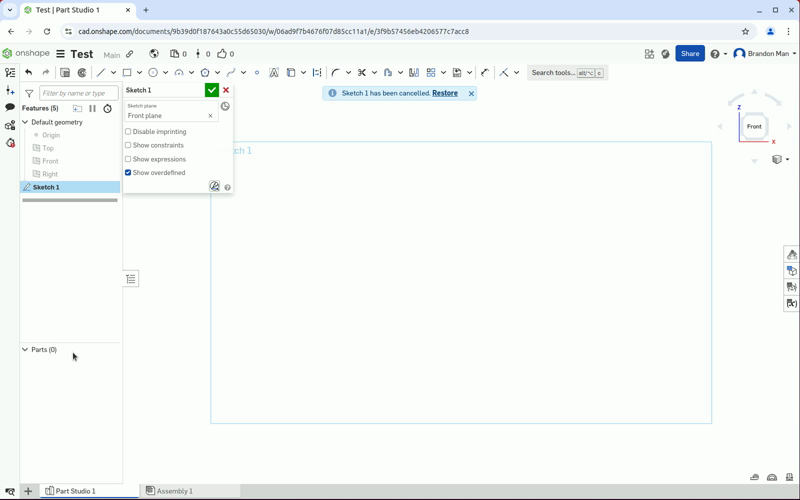
key(c)
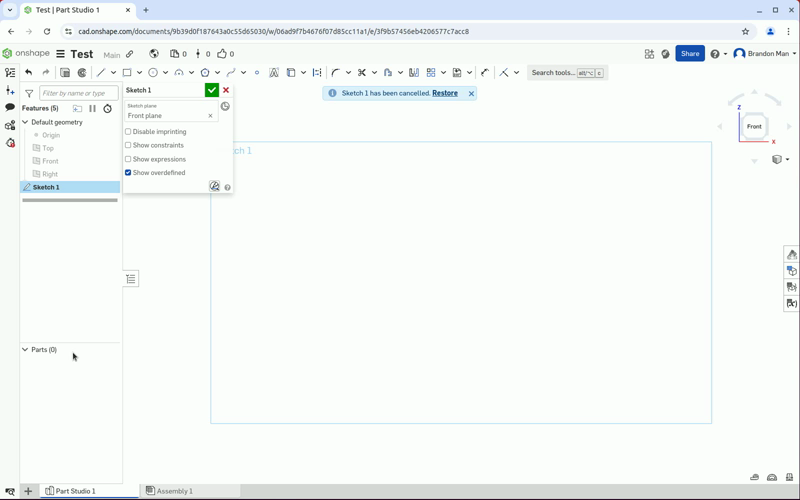
key_down(shift)
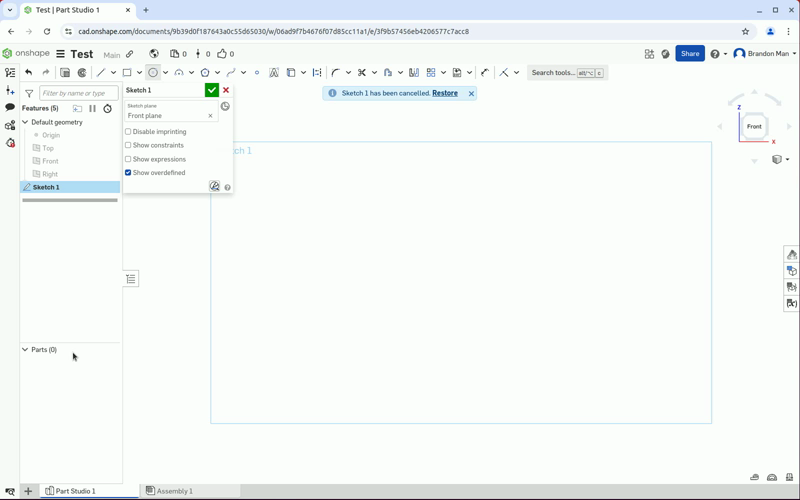
mouse_move(461, 282)
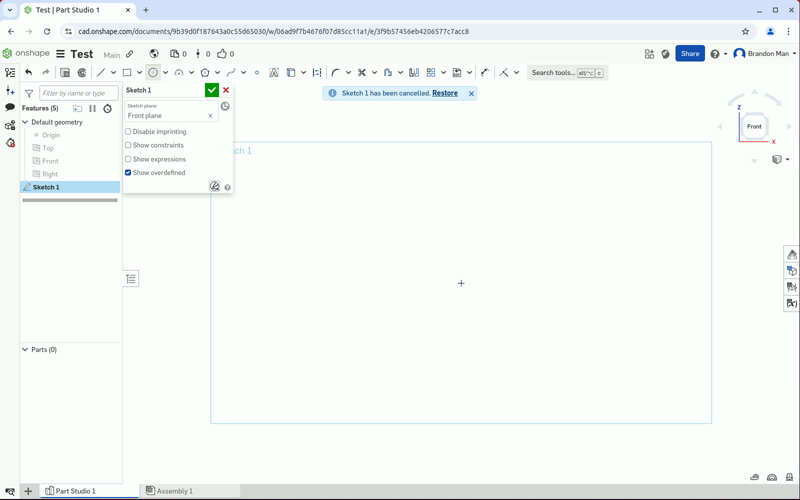
click(461, 282)
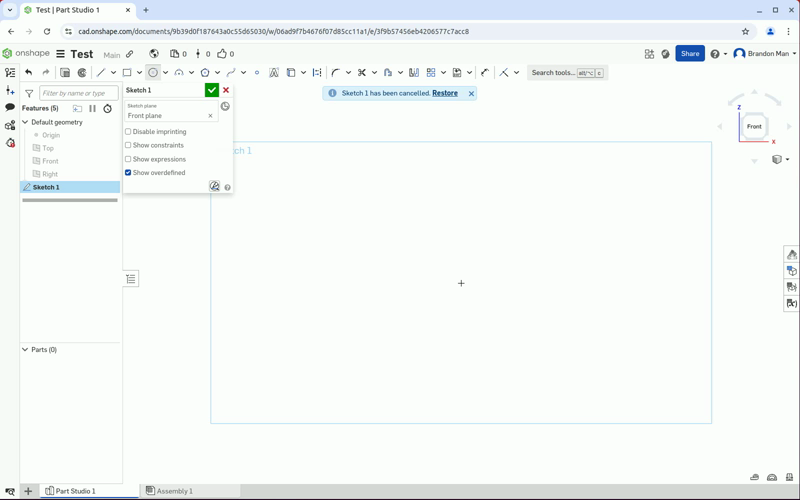
key_up(shift)
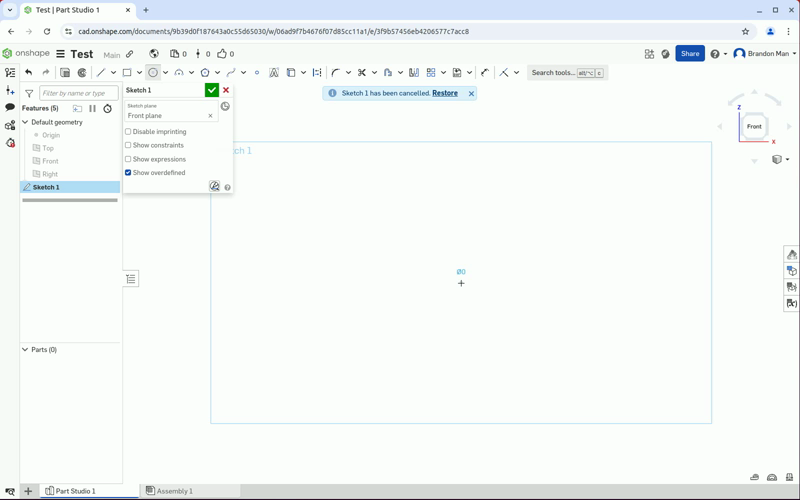
mouse_move(555, 282)
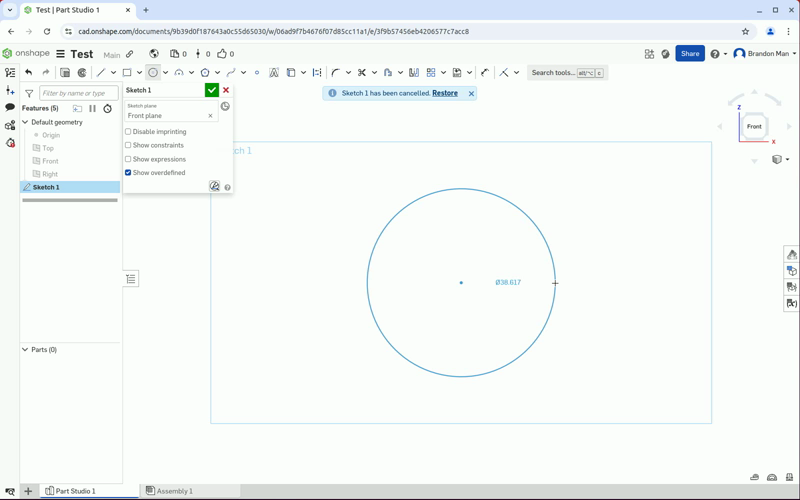
click(555, 282)
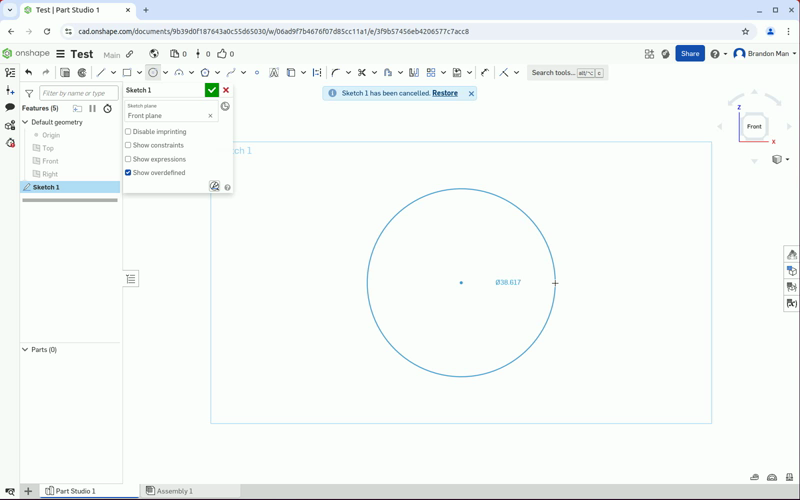
key(esc)
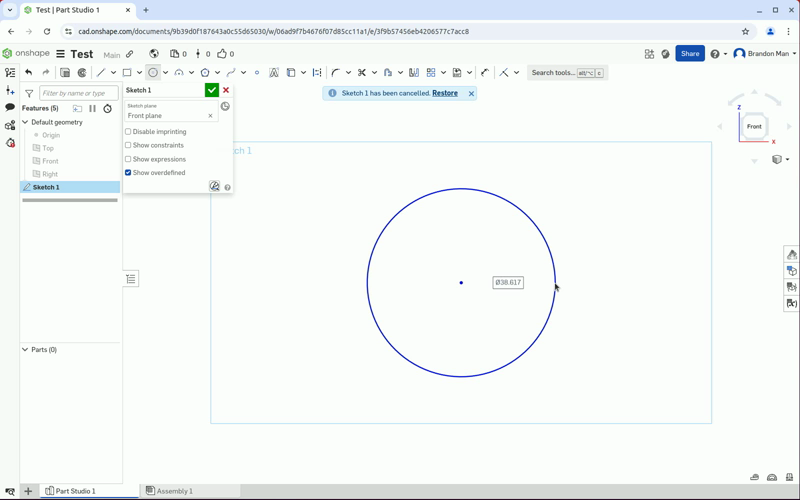
key(c)
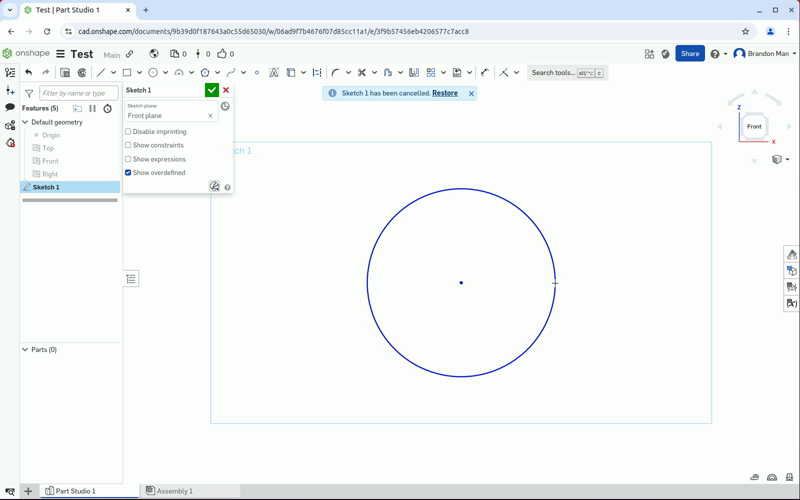
key_down(shift)
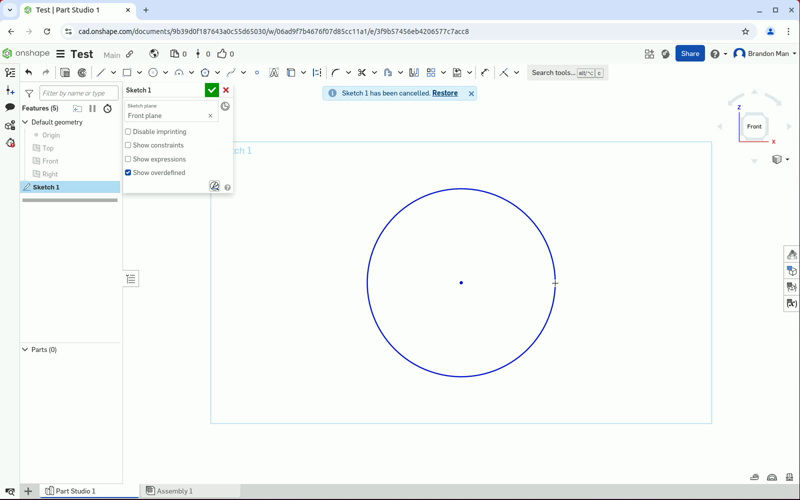
mouse_move(461, 282)
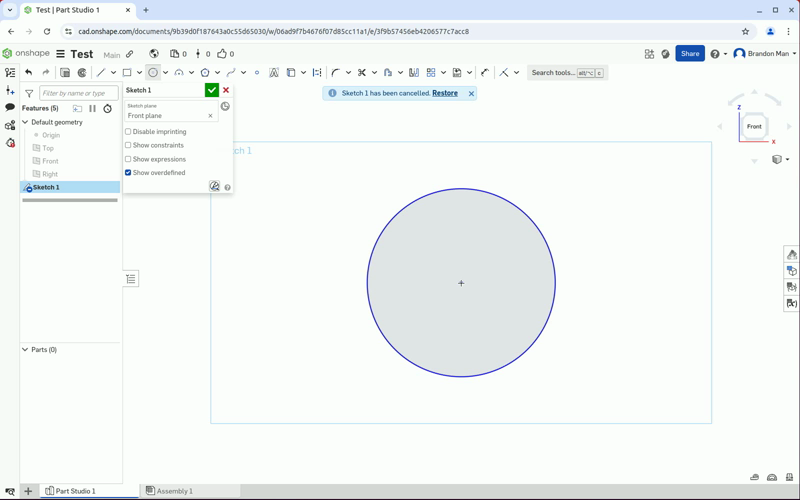
click(461, 282)
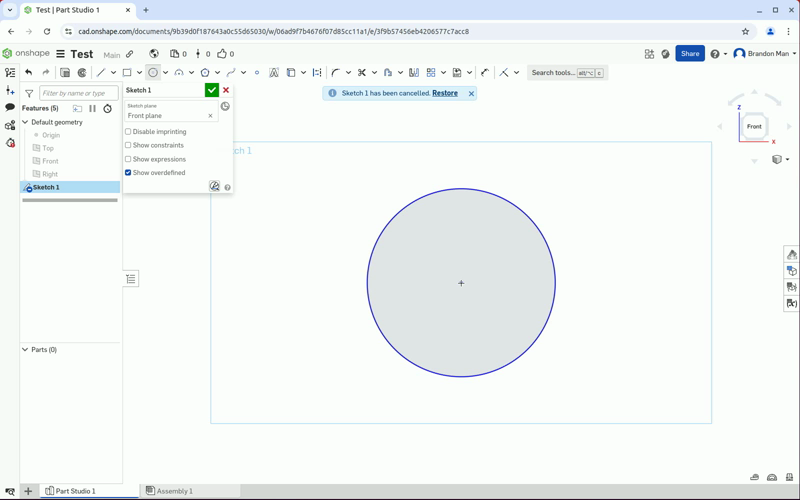
key_up(shift)
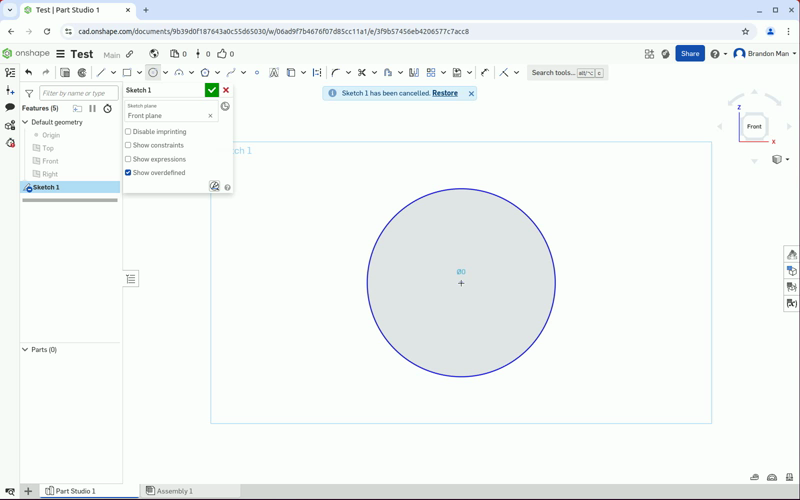
mouse_move(483, 282)
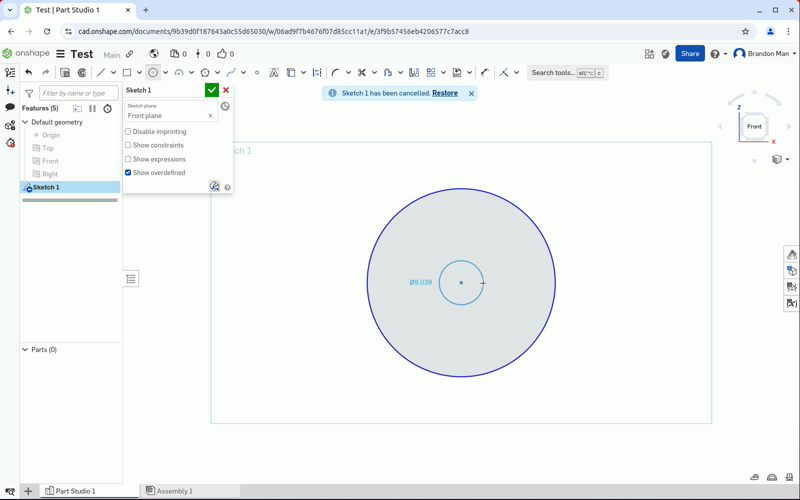
click(483, 282)
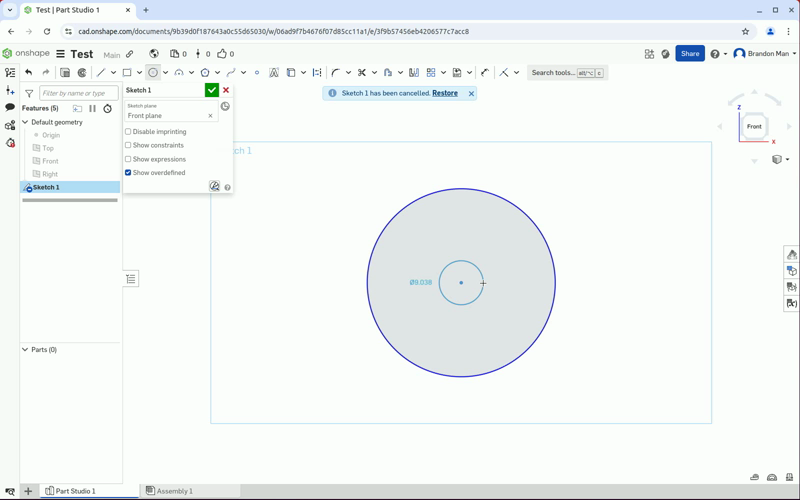
key(esc)
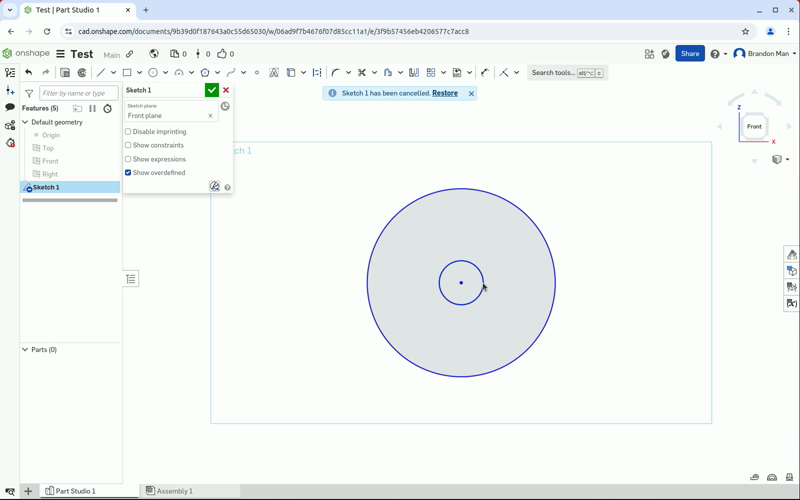
mouse_move(516, 309)
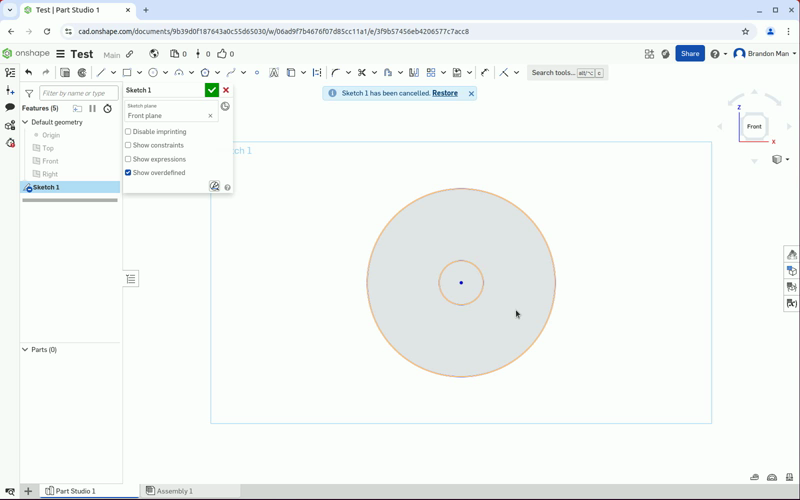
click(516, 309)
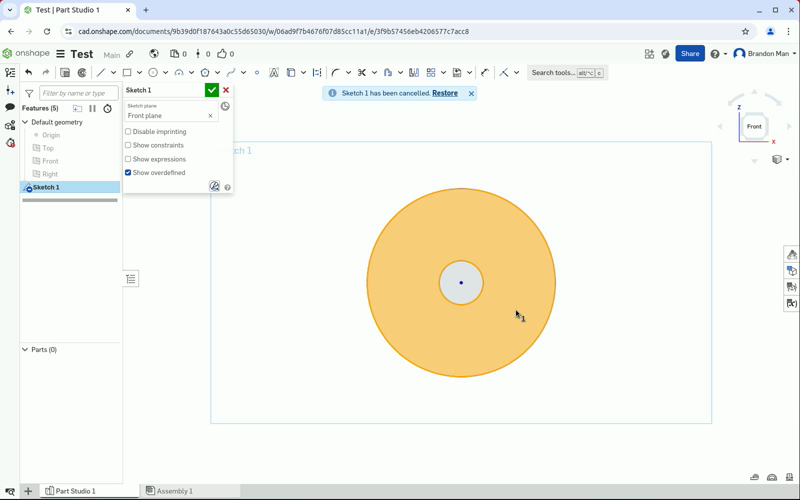
mouse_move(73, 352)
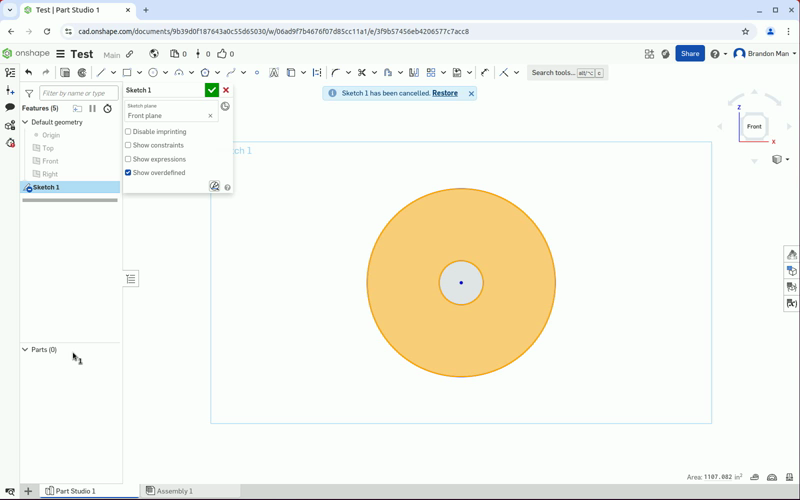
key(shift+y)
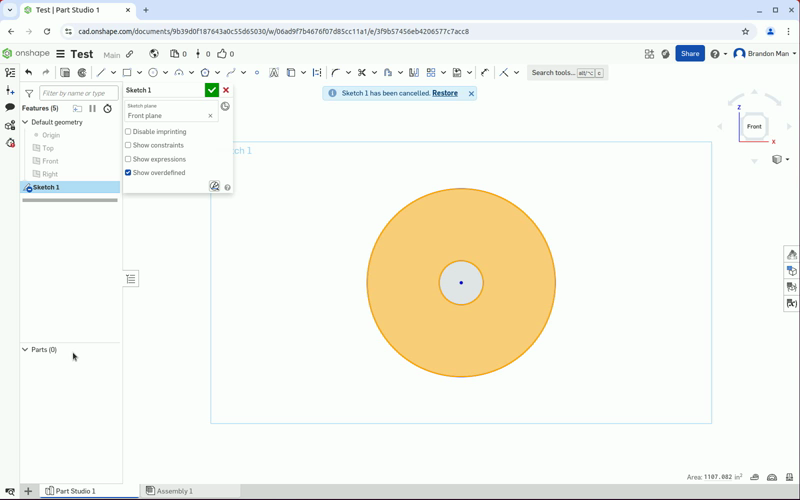
key(shift+e)
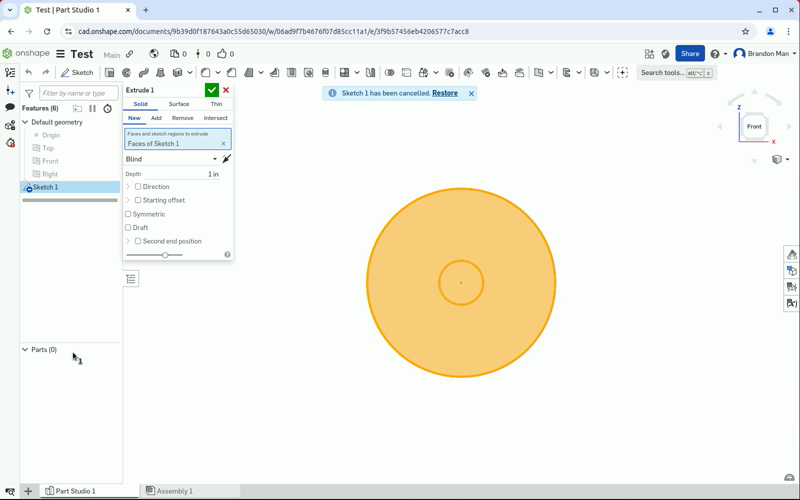
mouse_move(143, 106)
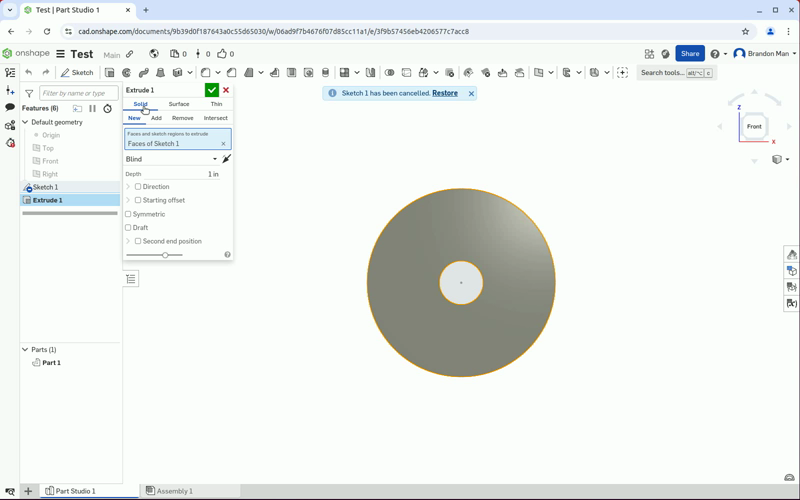
click(143, 106)
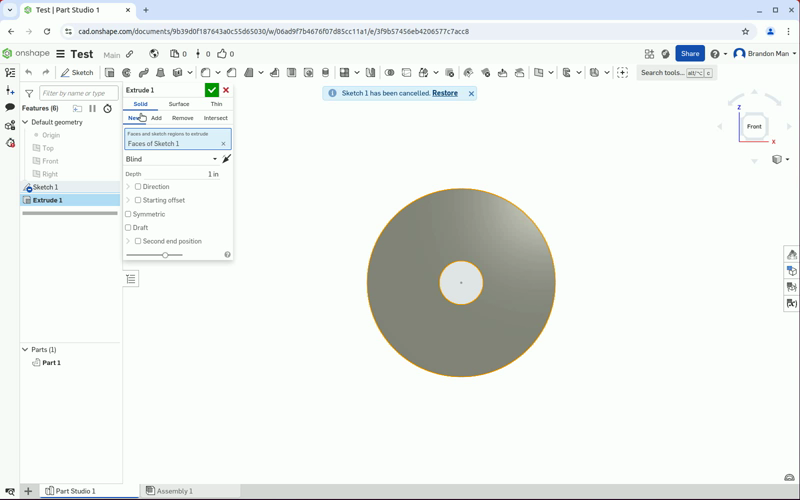
mouse_move(137, 120)
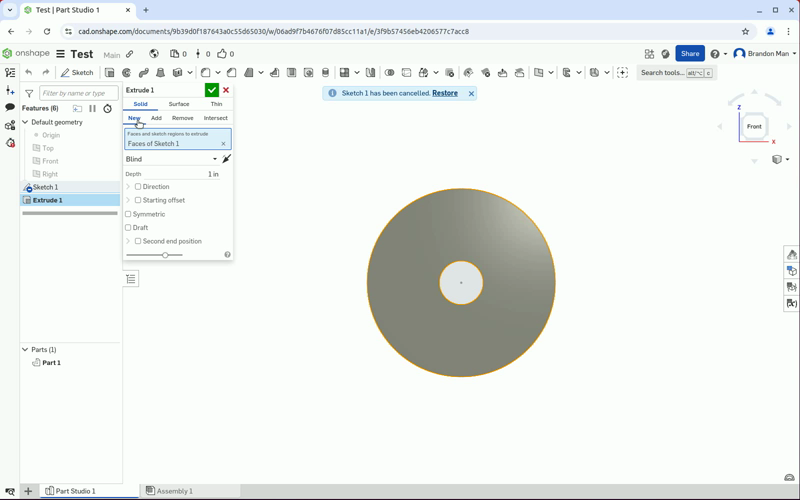
click(137, 120)
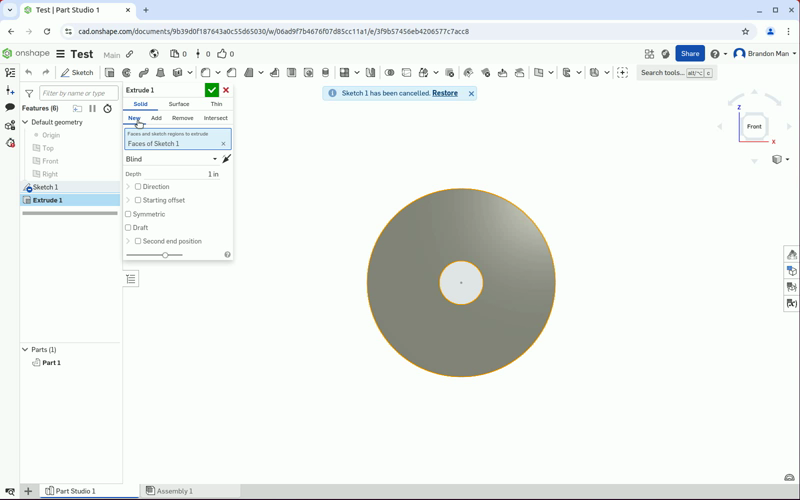
key(tab, 4)
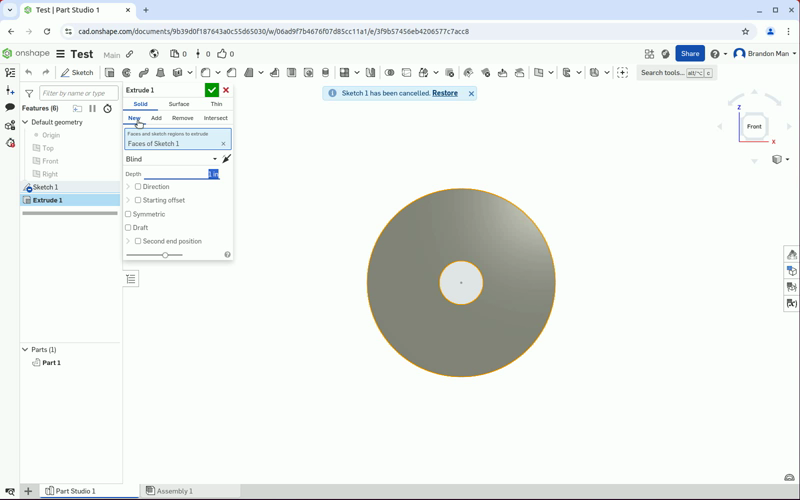
text(3.611)
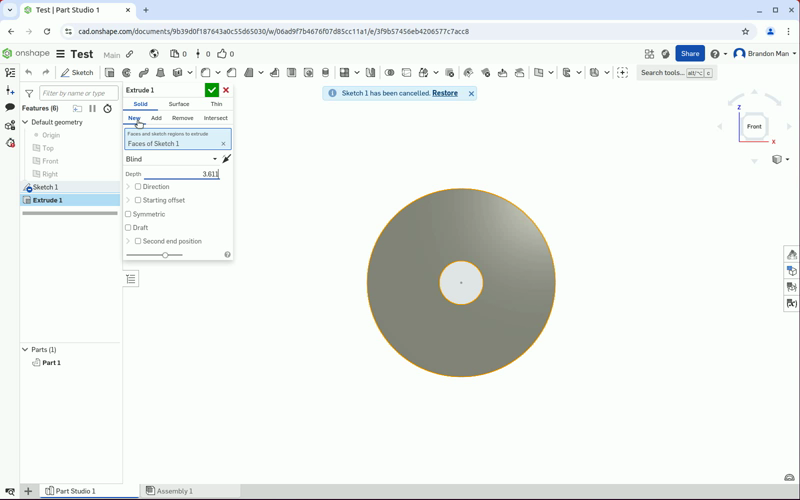
key(enter)
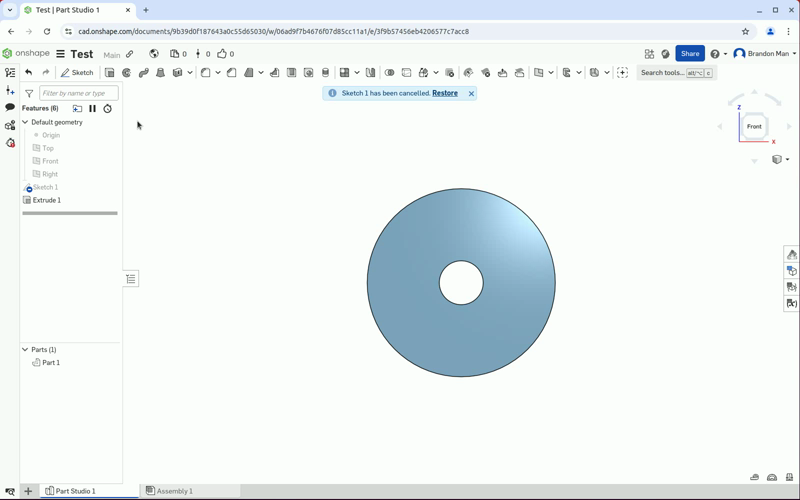
key(shift+h)
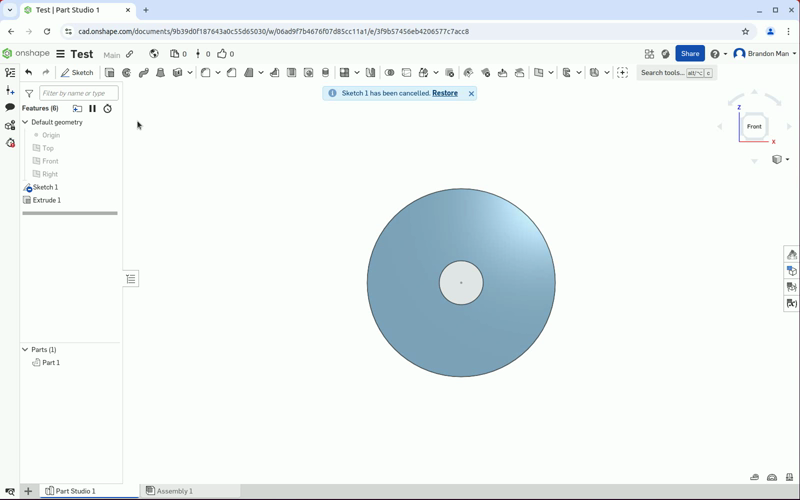
key(shift+h)
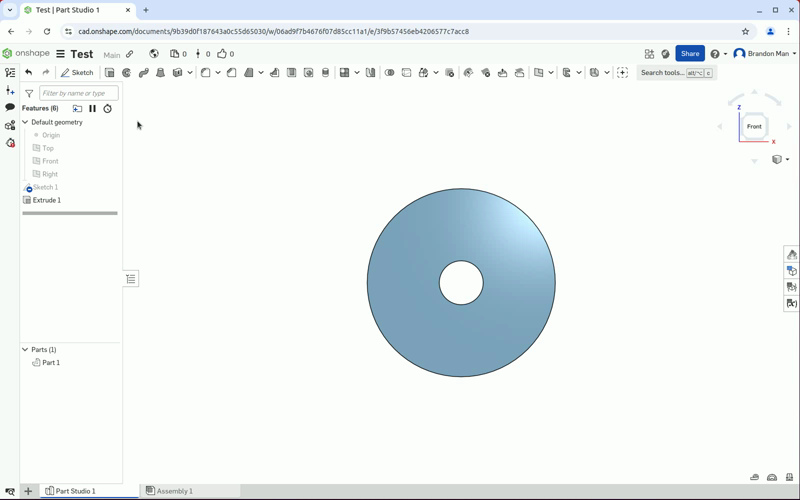
mouse_move(73, 189)
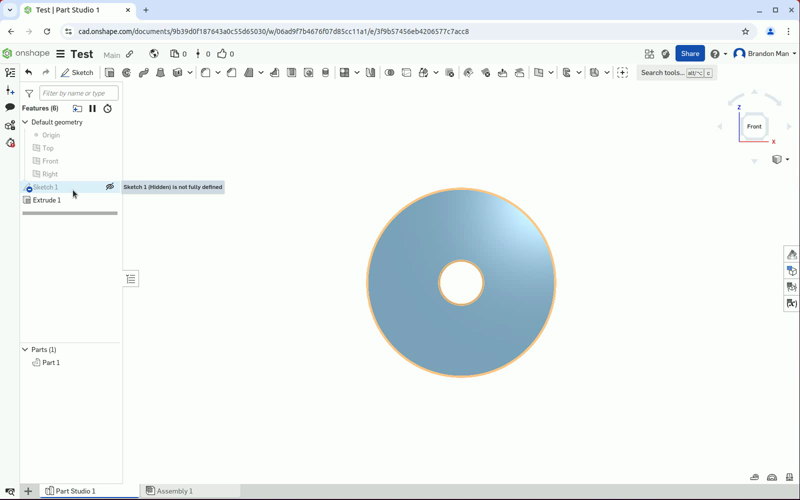
click(73, 189)
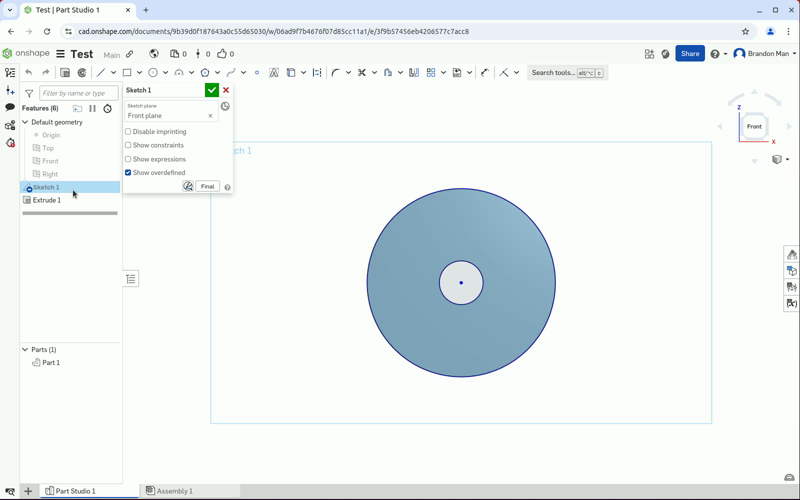
mouse_move(229, 92)
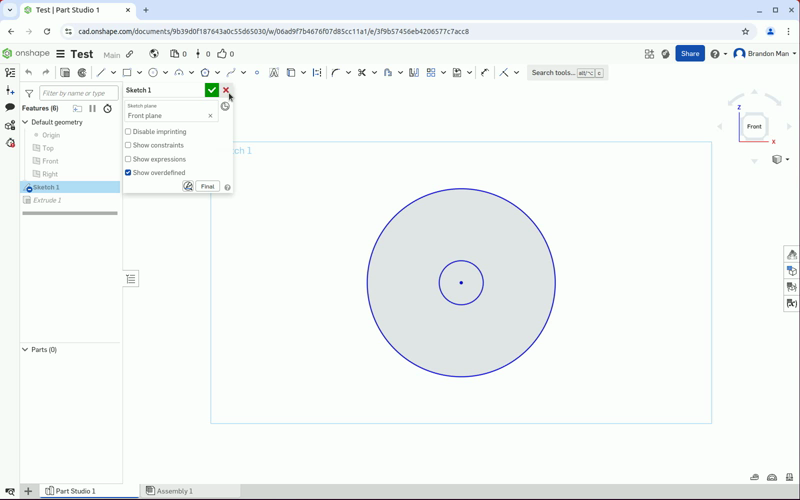
click(229, 92)
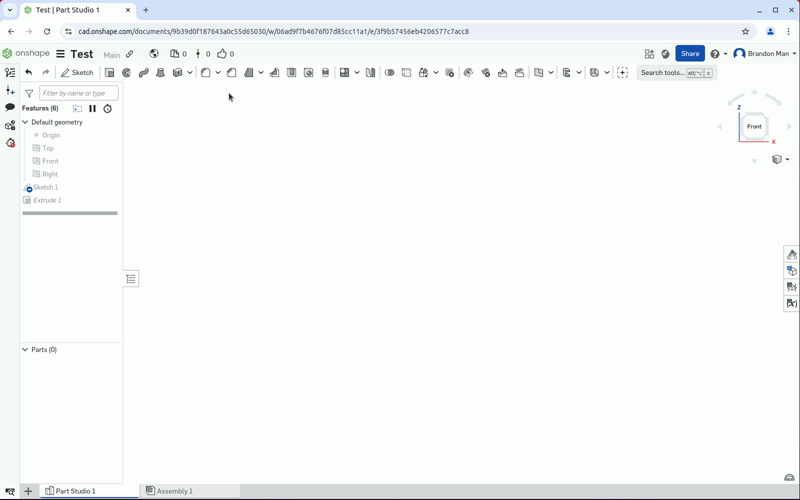
mouse_move(541, 75)
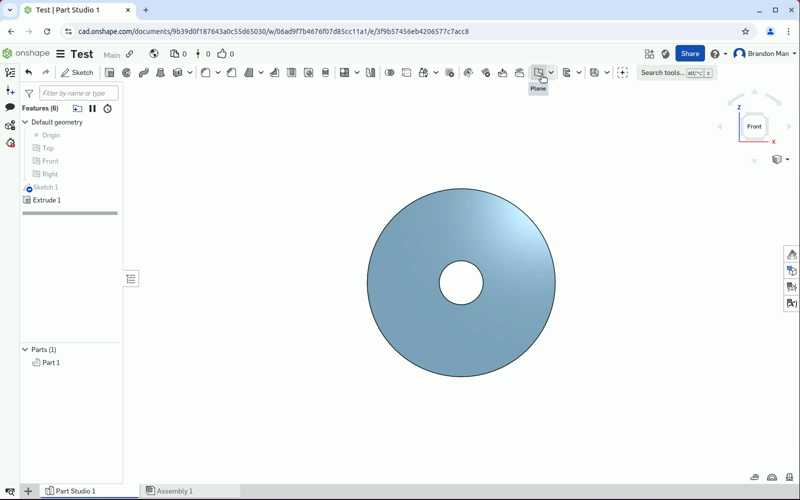
click(541, 75)
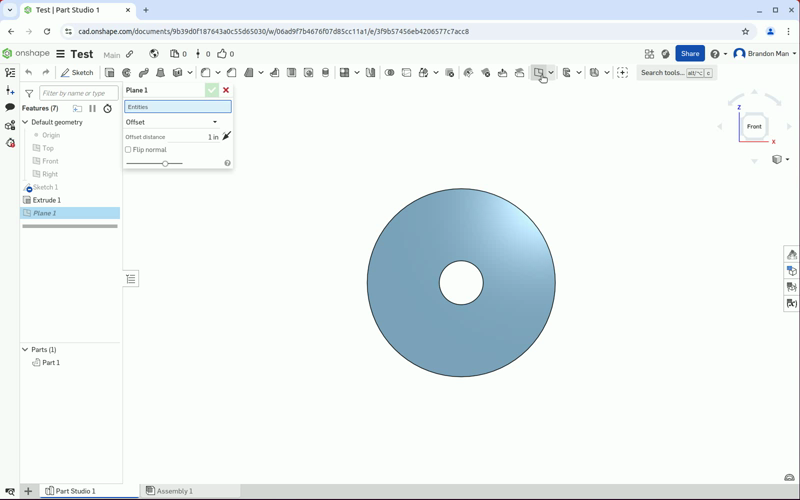
mouse_move(73, 163)
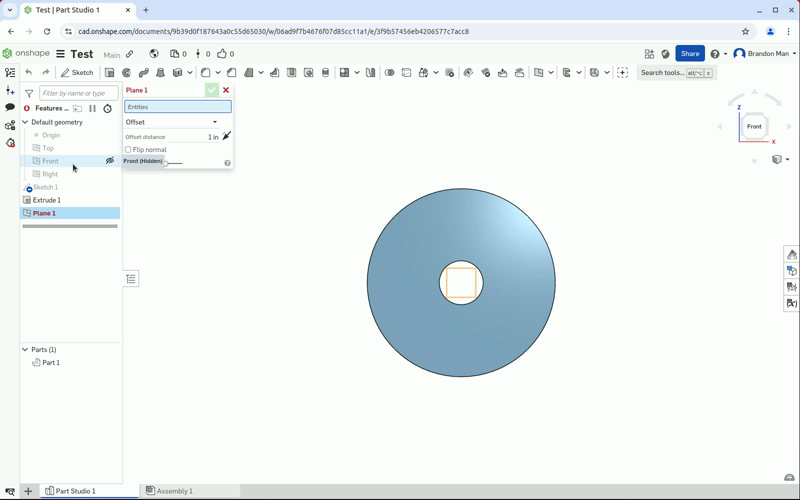
click(73, 163)
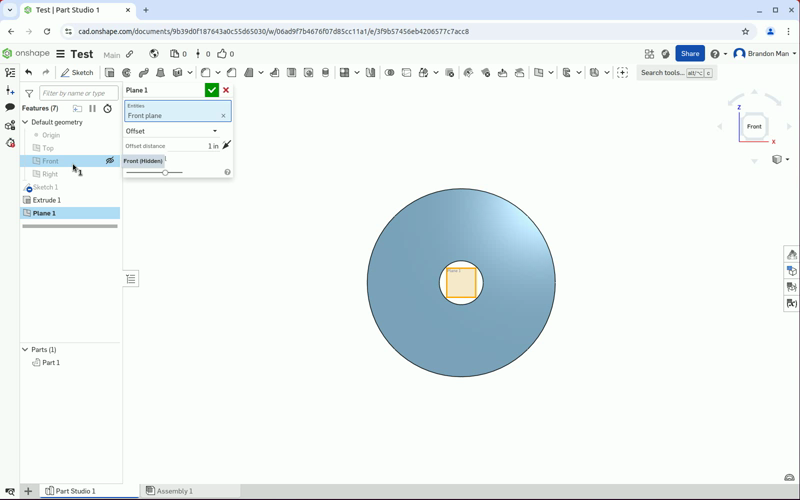
key(tab, 2)
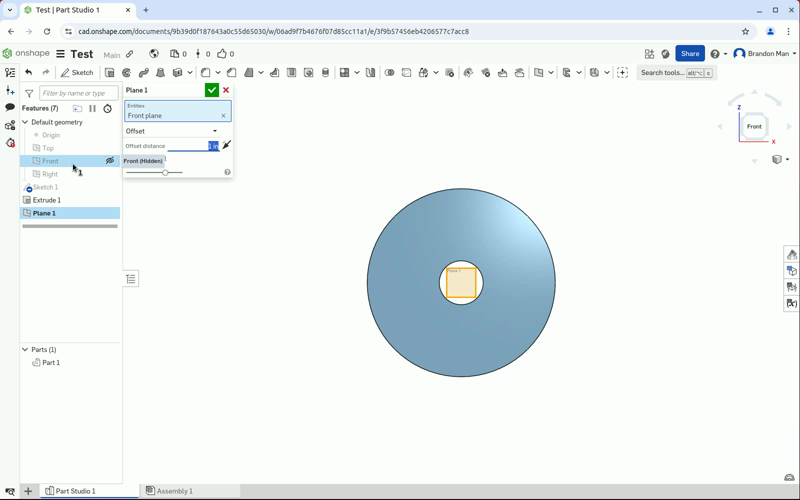
text(3.605)
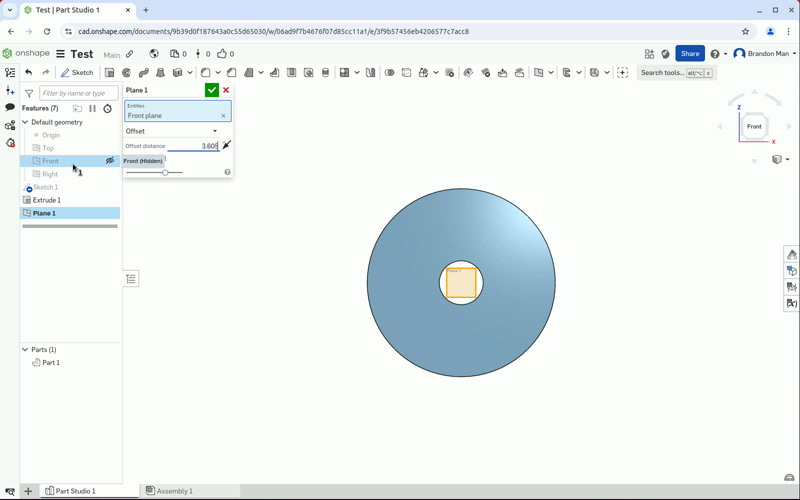
key(enter, 2)
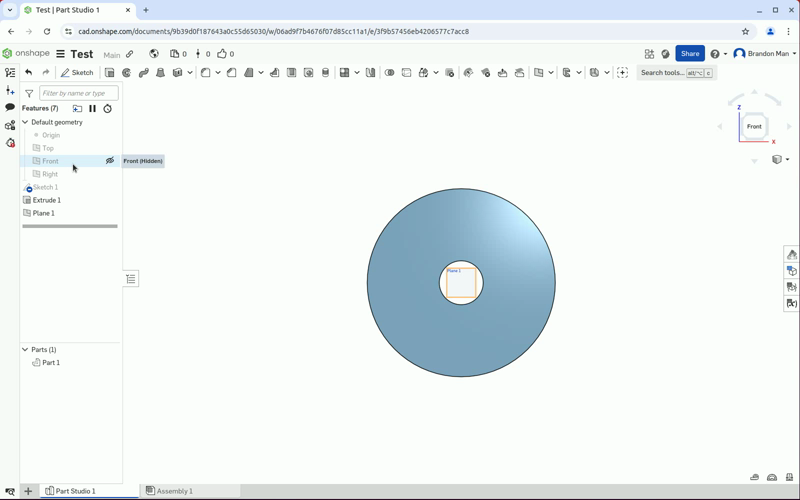
key(shift+s)
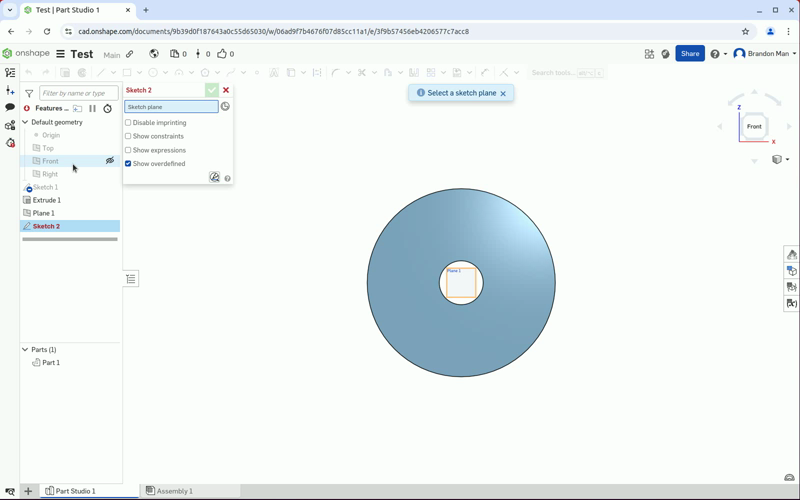
mouse_move(73, 215)
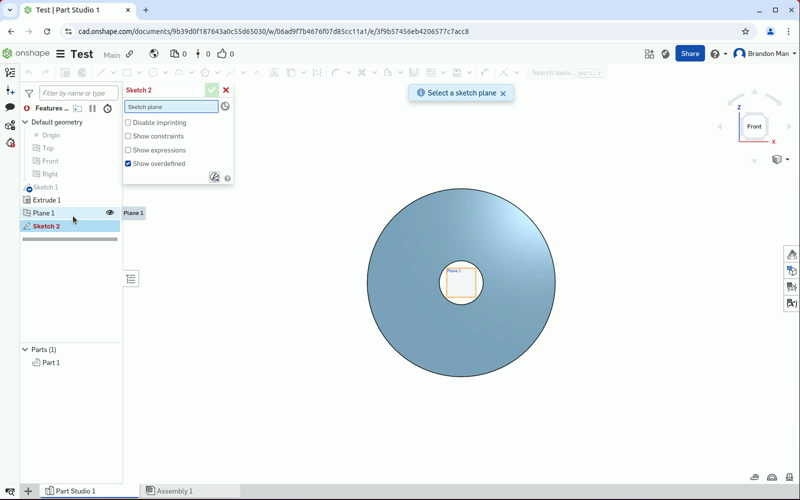
click(73, 215)
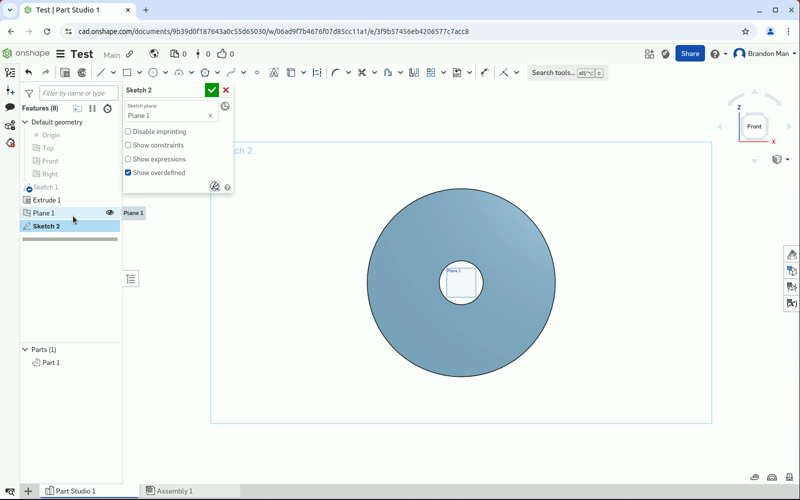
mouse_move(73, 352)
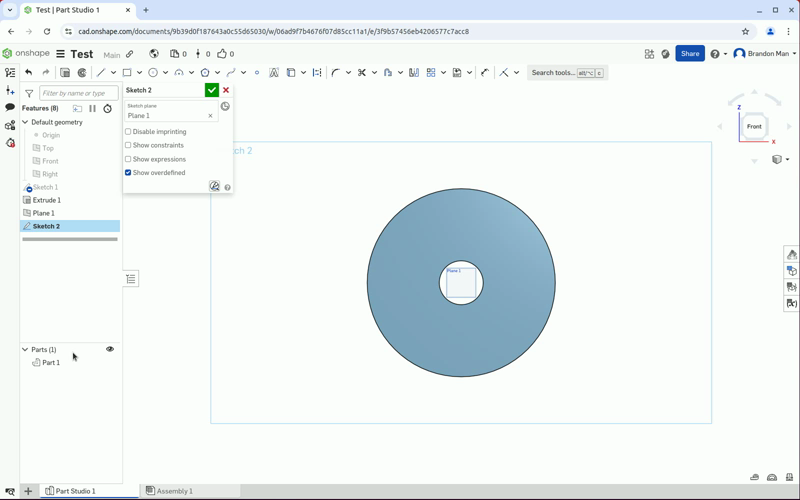
key(y)
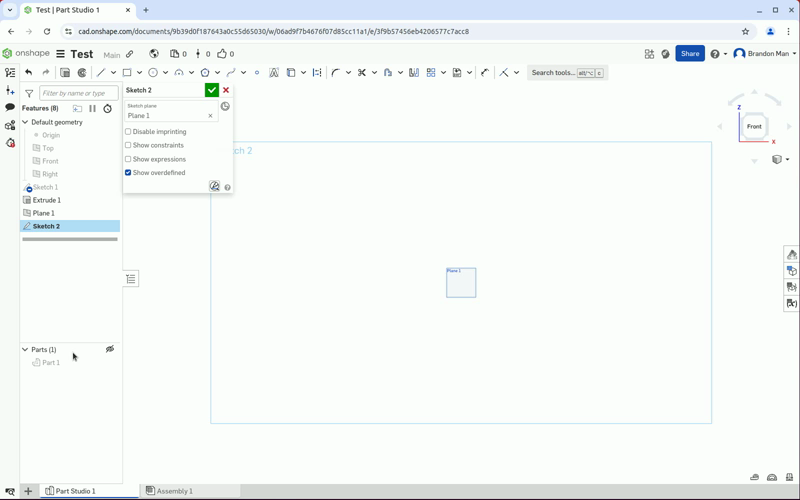
key(c)
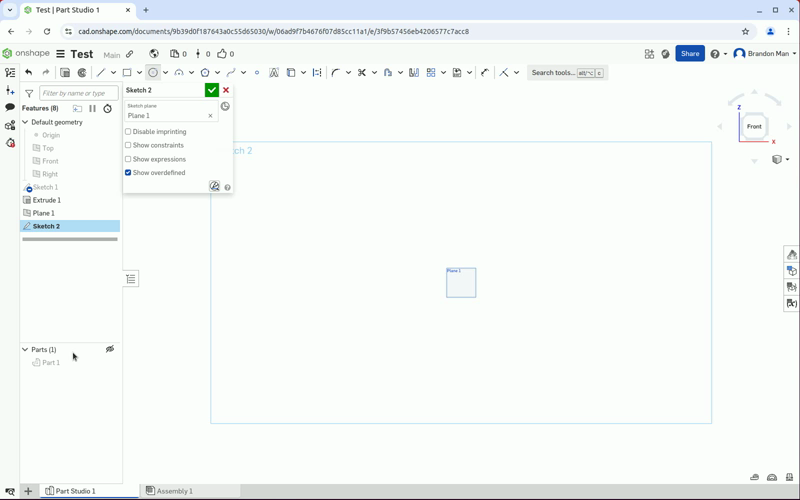
key_down(shift)
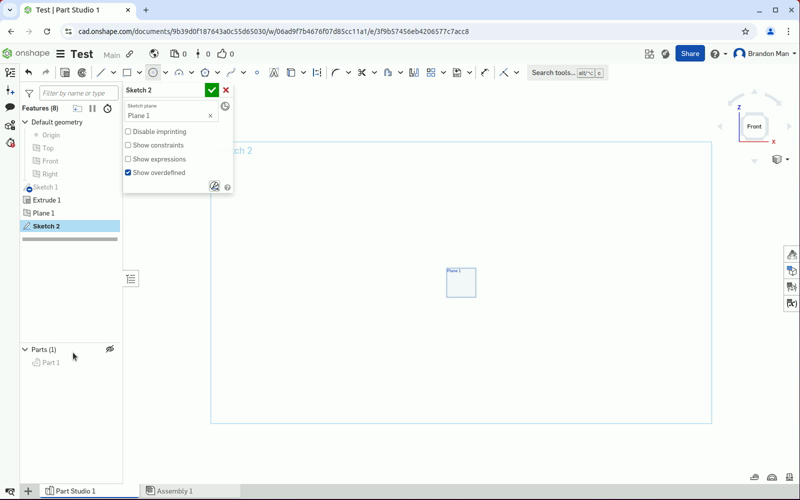
mouse_move(460, 282)
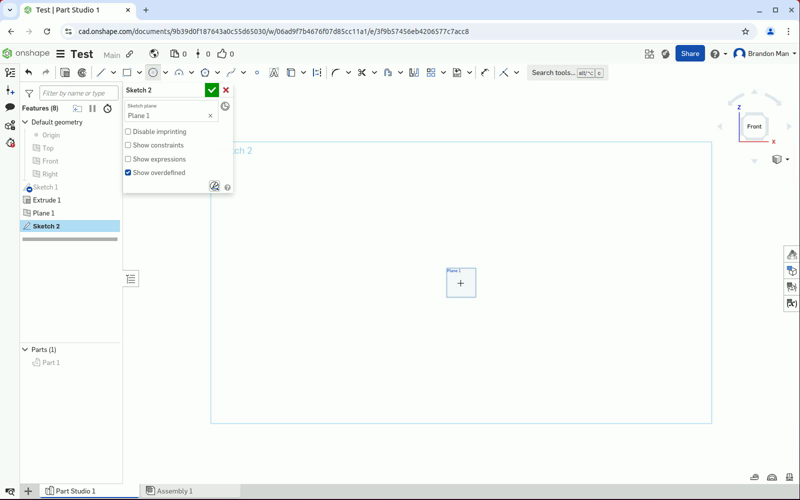
click(460, 282)
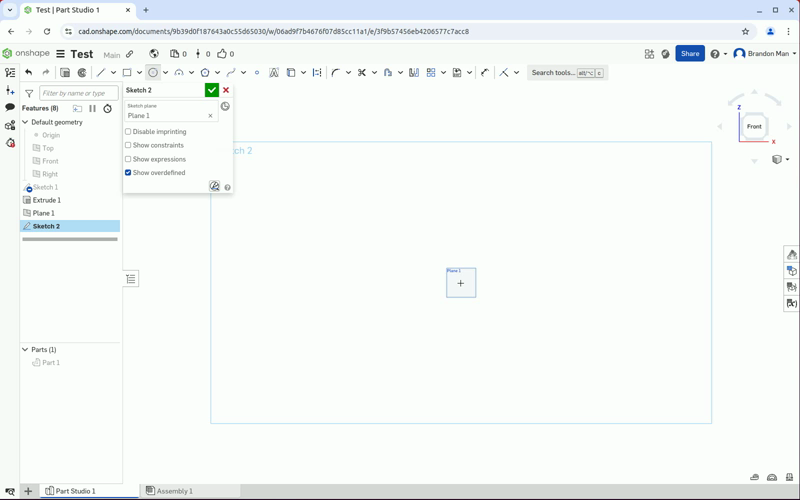
key_up(shift)
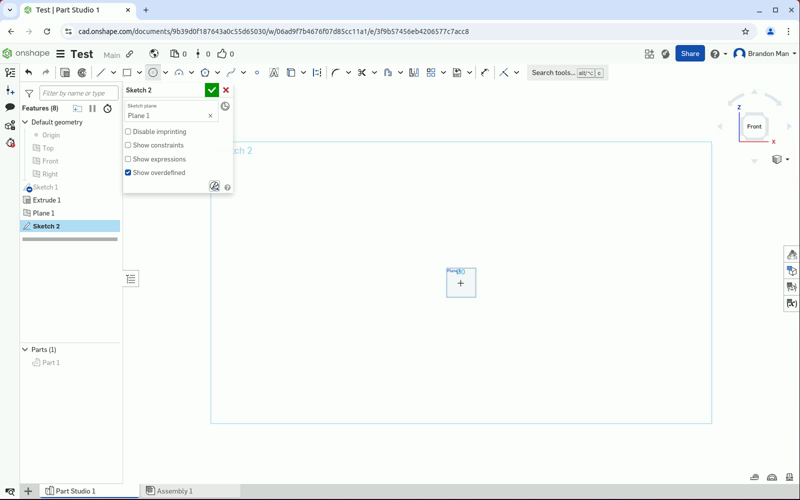
mouse_move(538, 282)
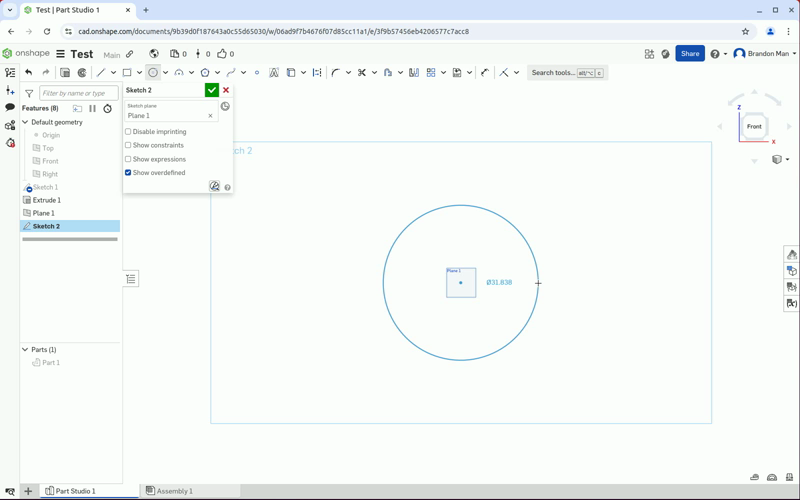
click(538, 282)
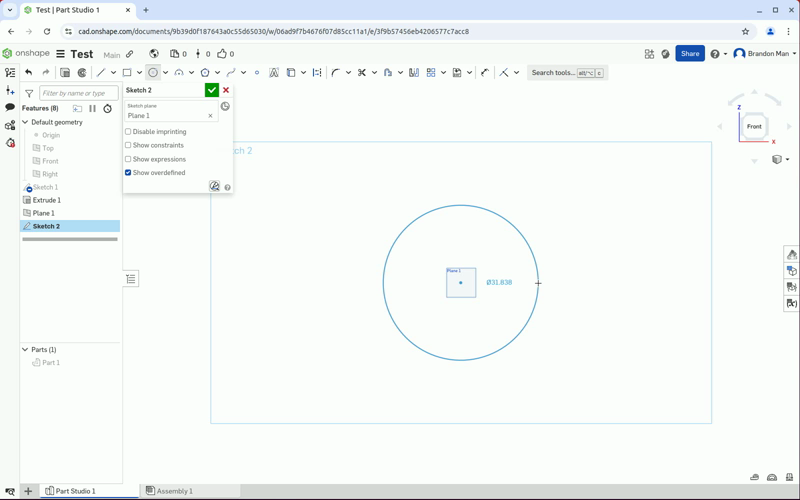
key(esc)
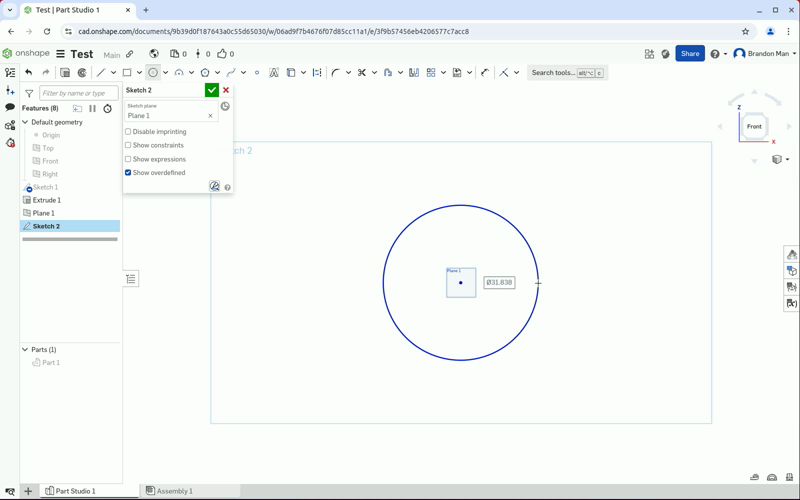
key(c)
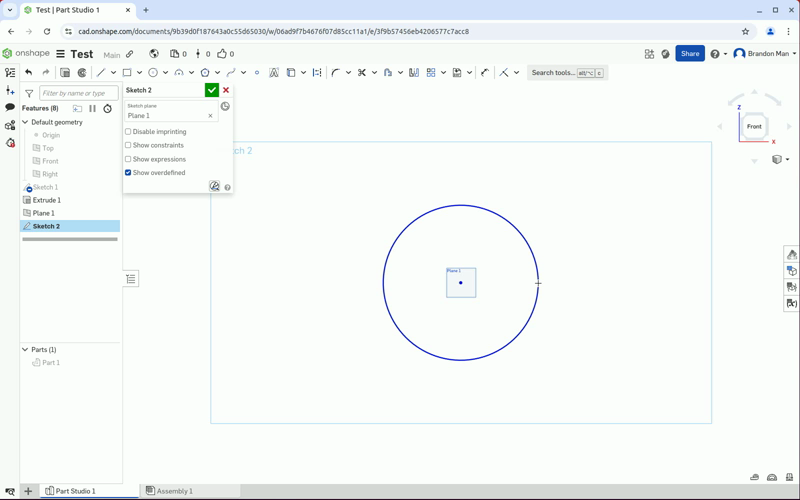
key_down(shift)
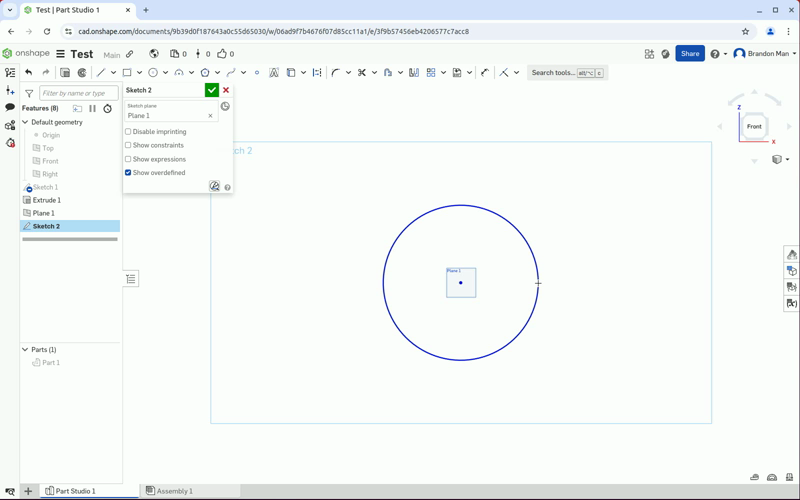
mouse_move(460, 282)
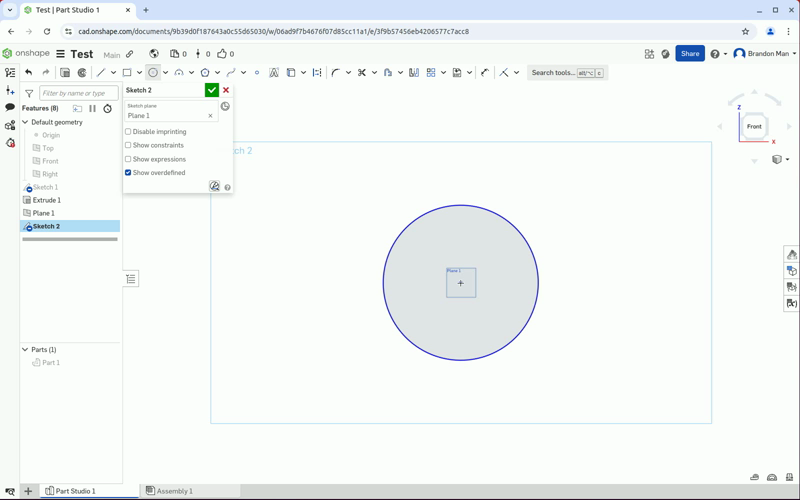
click(460, 282)
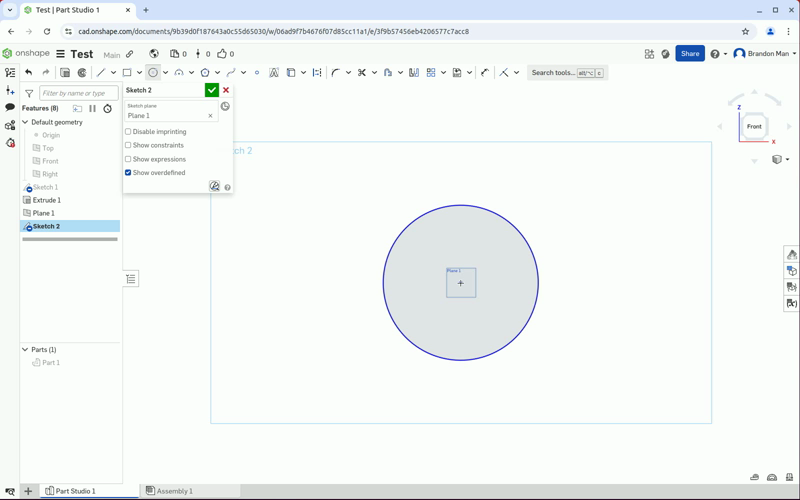
key_up(shift)
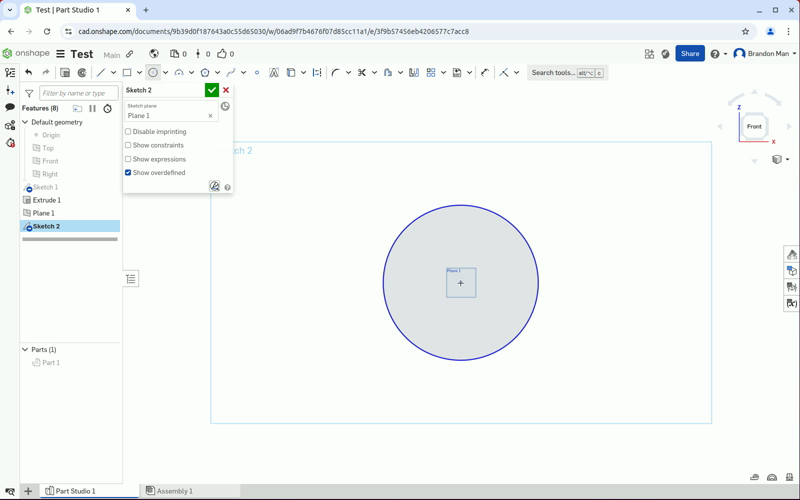
mouse_move(481, 282)
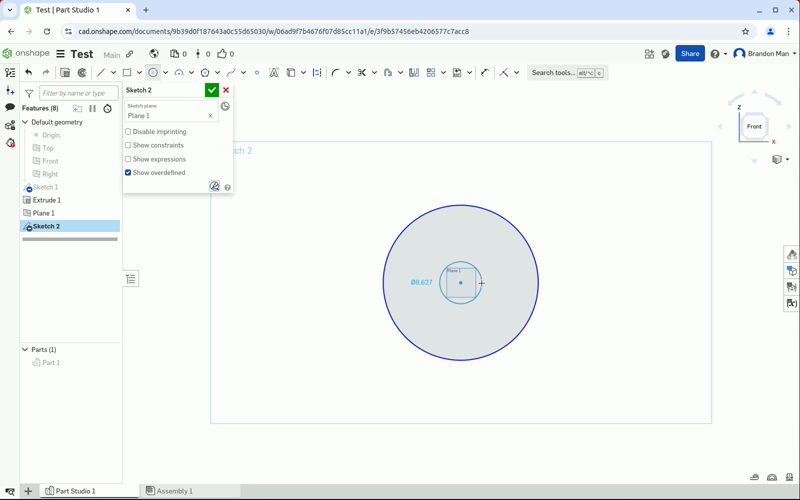
click(481, 282)
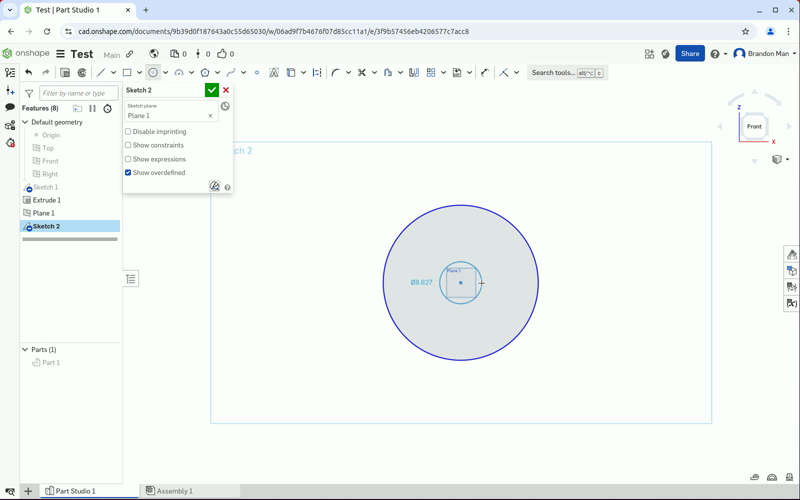
key(esc)
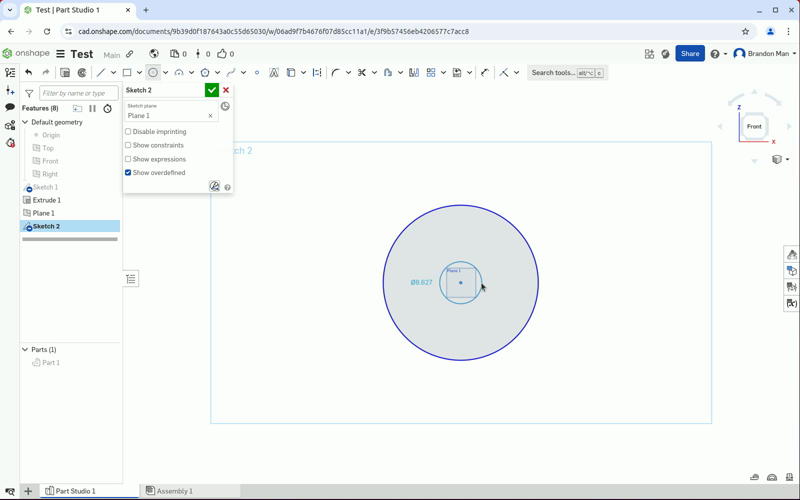
mouse_move(492, 268)
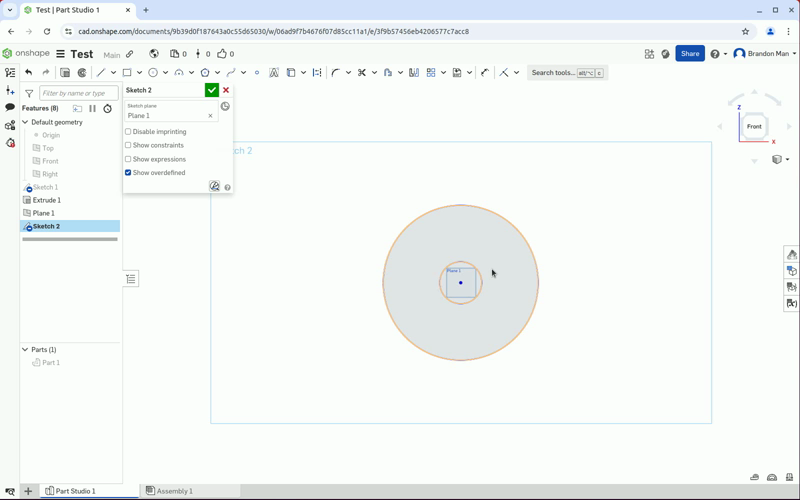
click(492, 268)
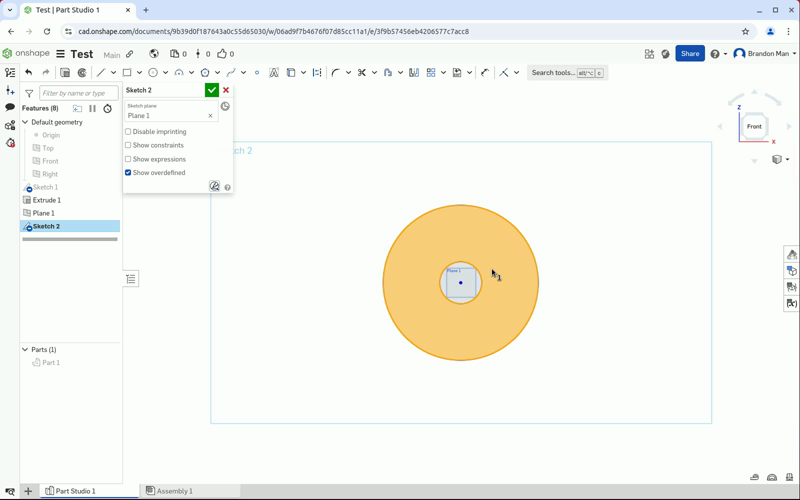
mouse_move(73, 352)
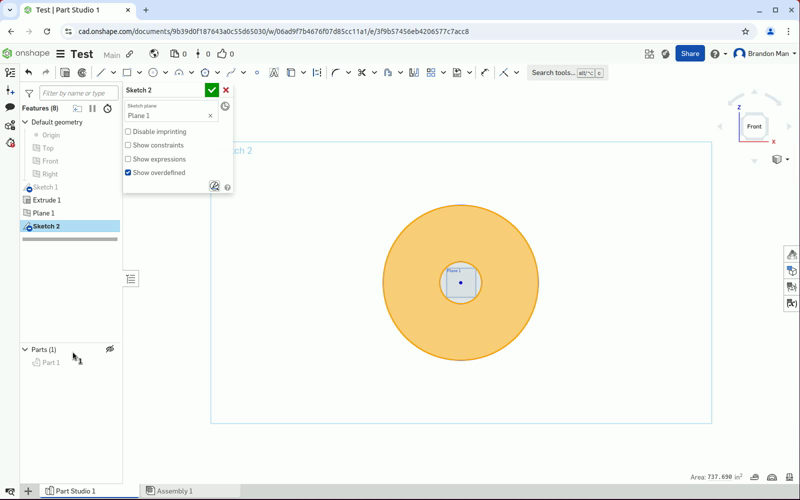
key(shift+y)
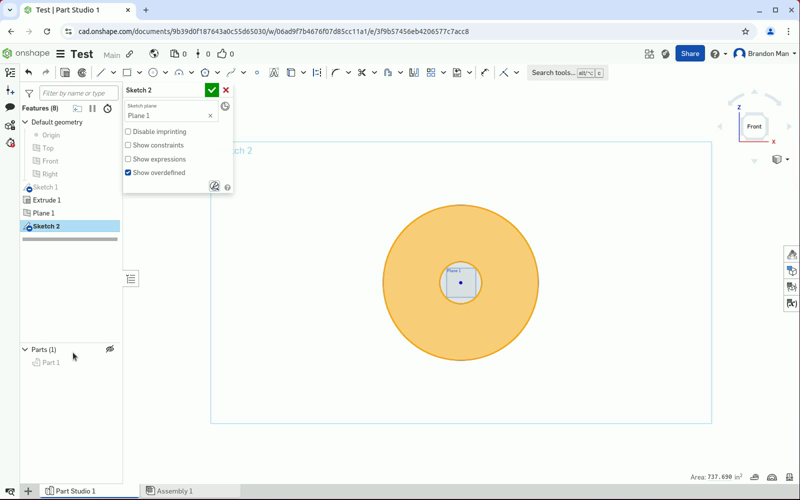
key(shift+e)
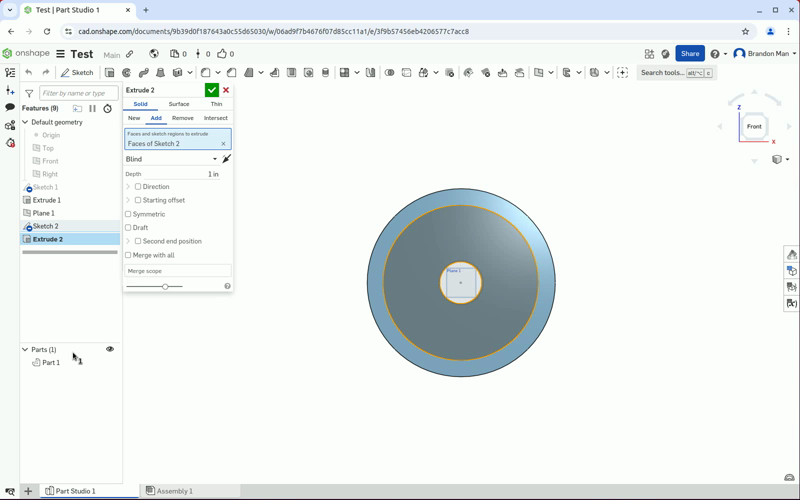
mouse_move(143, 106)
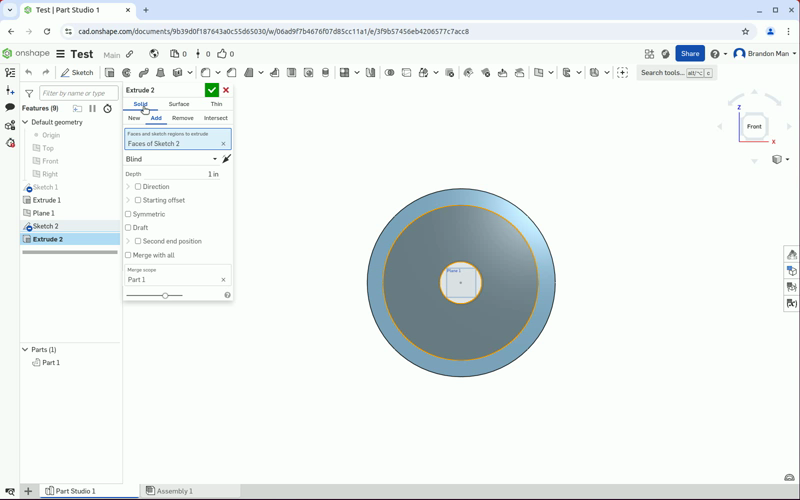
click(143, 106)
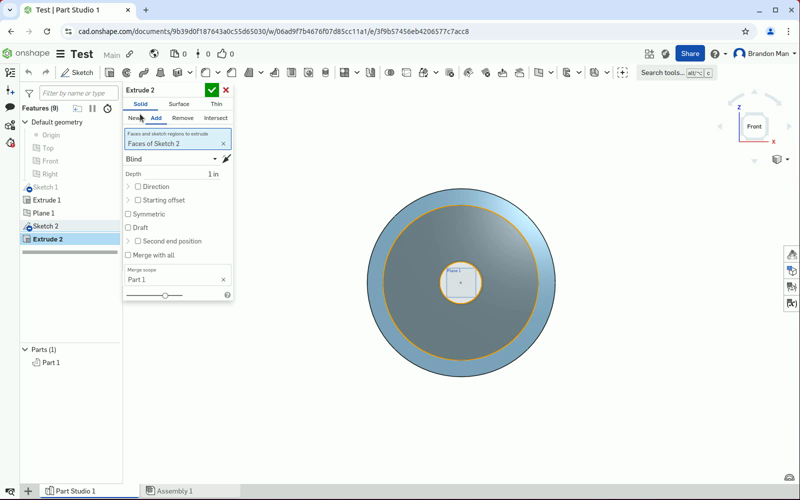
mouse_move(137, 120)
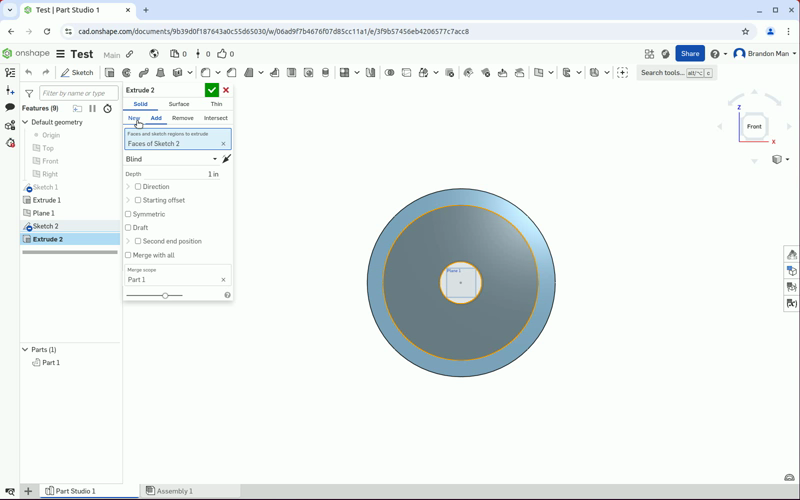
click(137, 120)
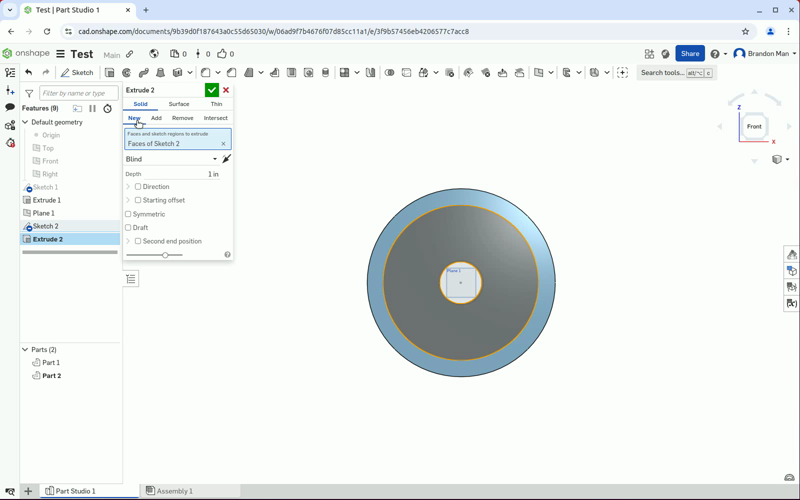
key(tab, 4)
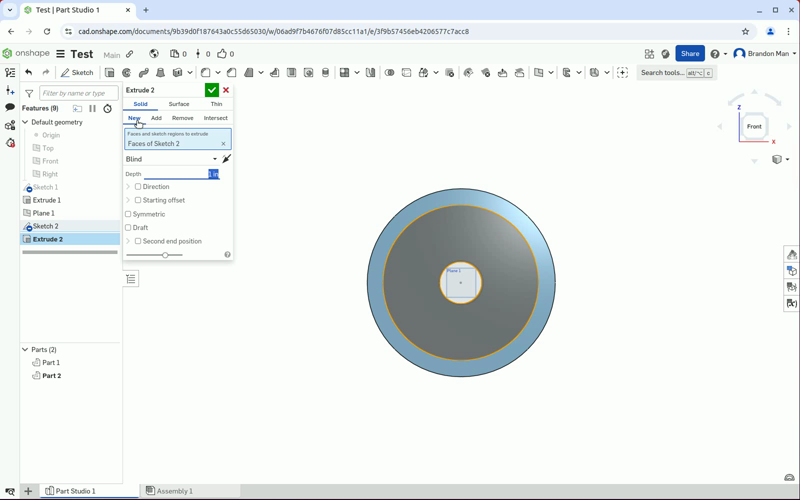
text(15.887)
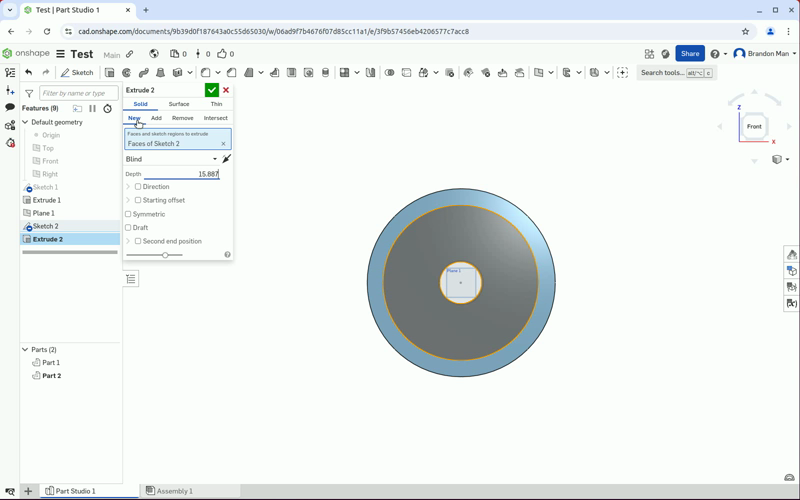
key(enter)
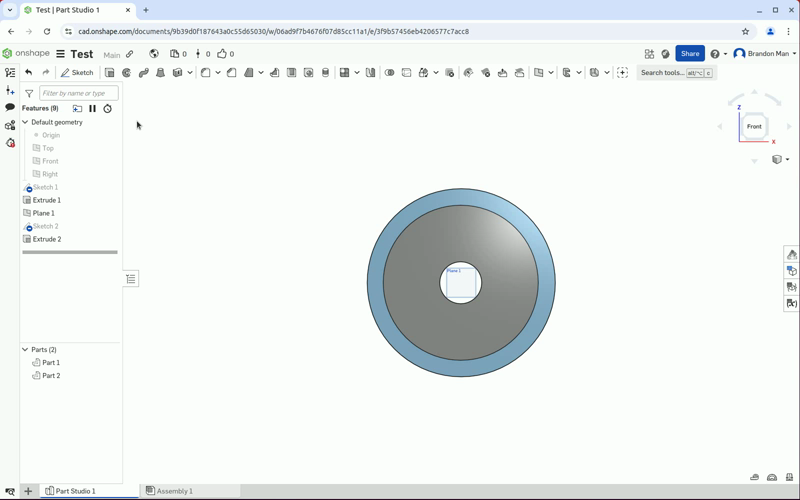
key(shift+h)
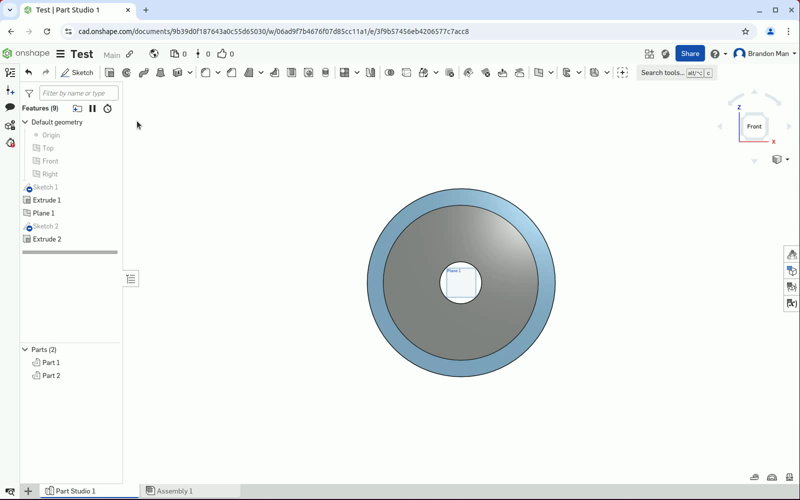
key(shift+h)
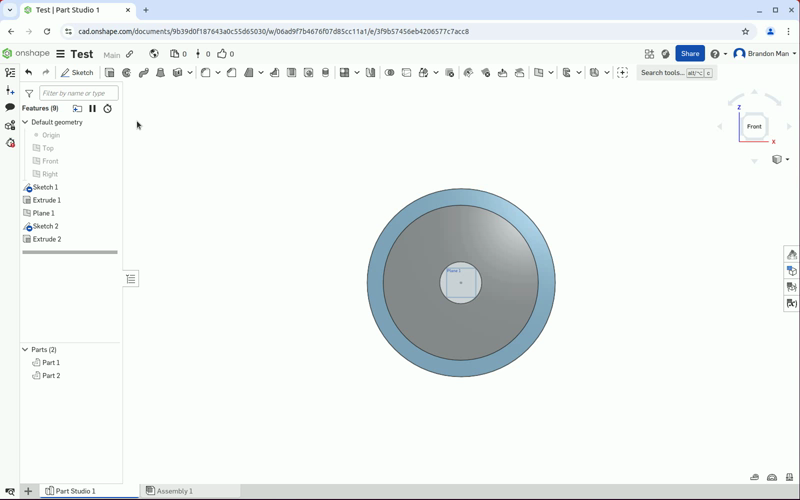
key(shift+7)
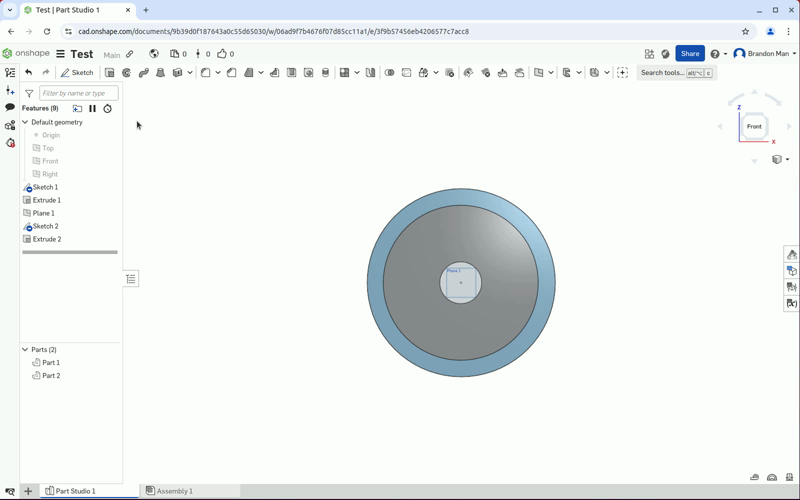
key(left, 2)
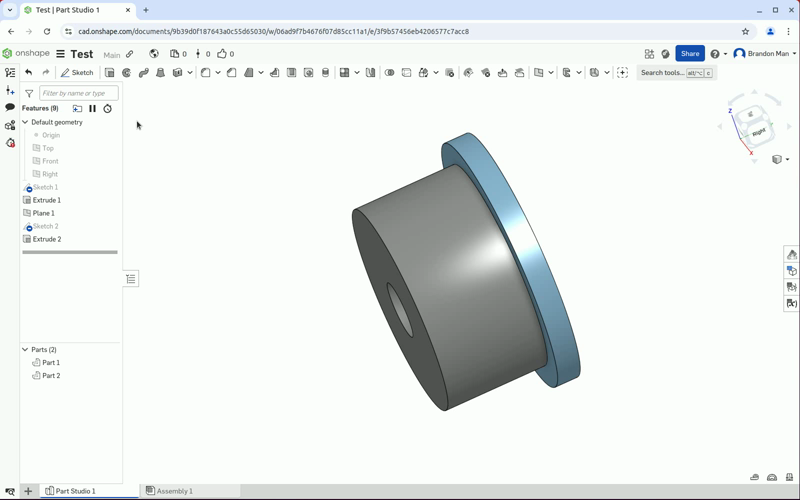
key(down, 2)
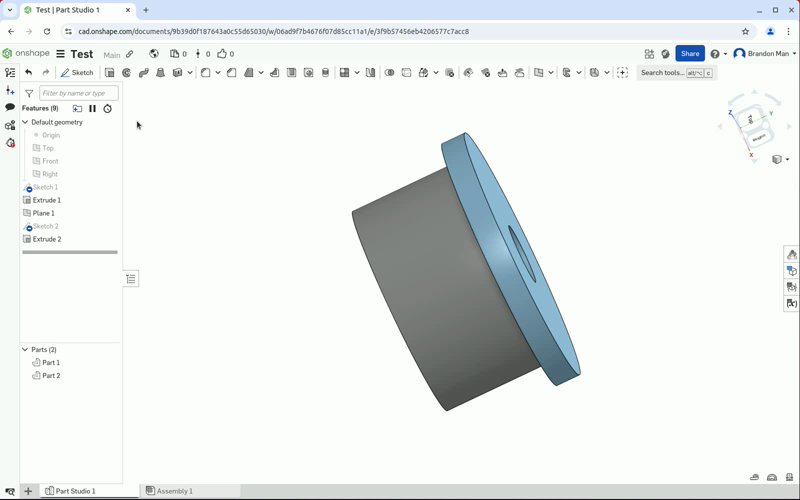
key(up, 2)
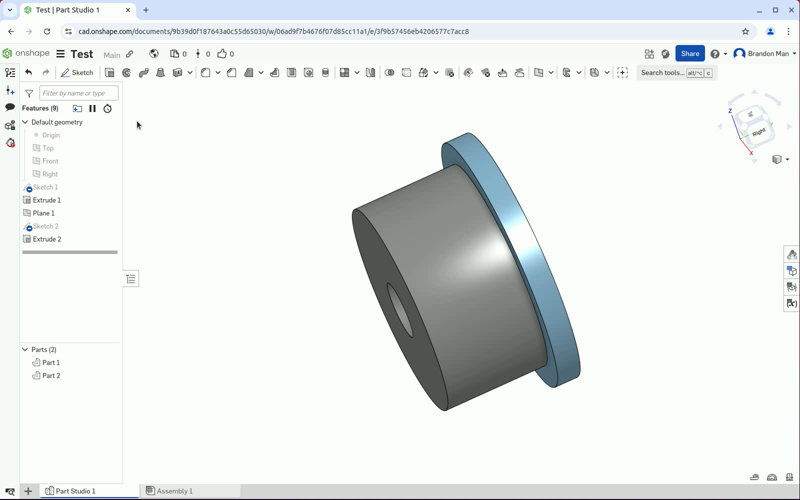
key(right, 2)
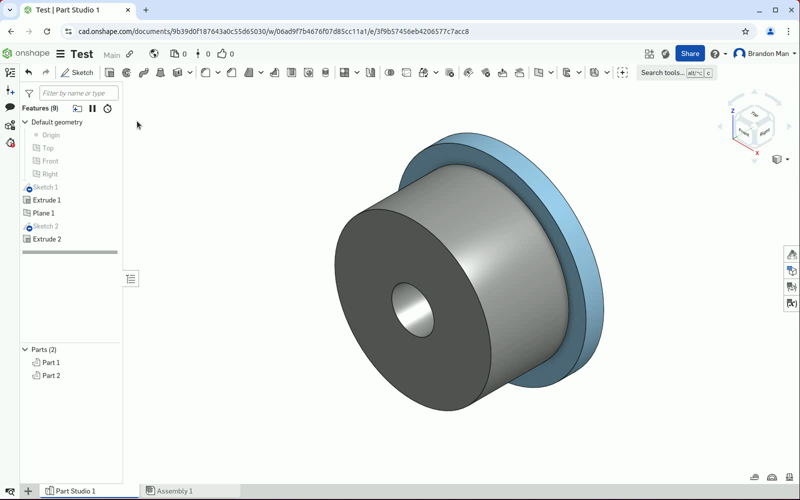
mouse_move(73, 189)
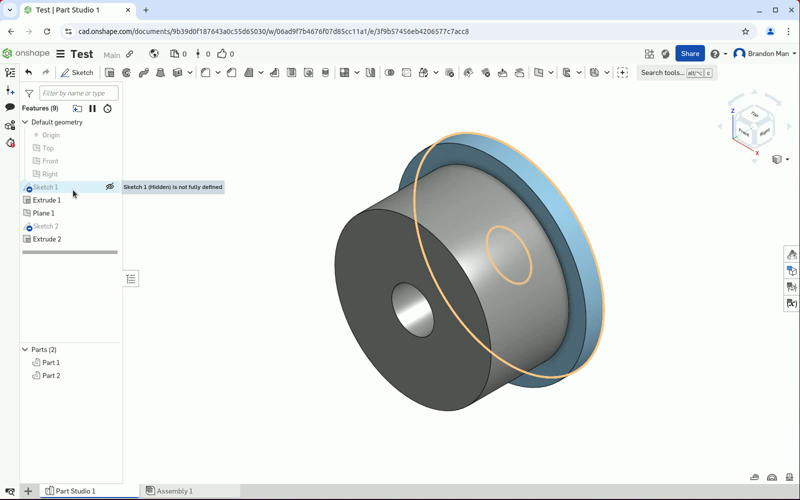
click(73, 189)